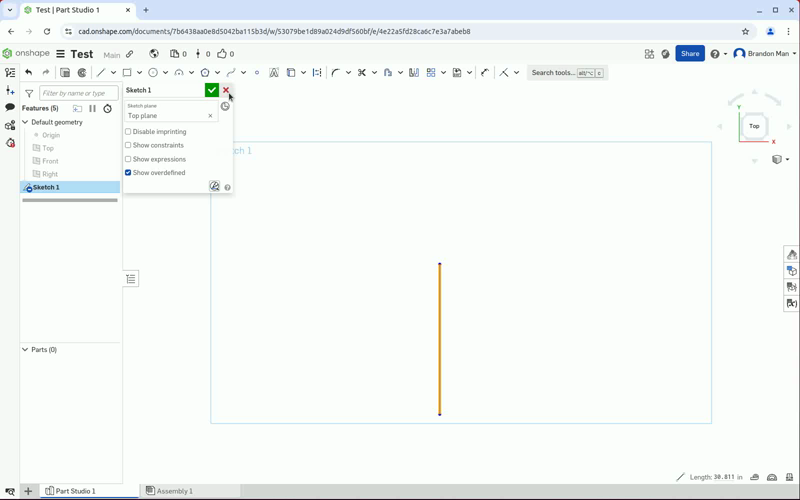
key(shift+h)
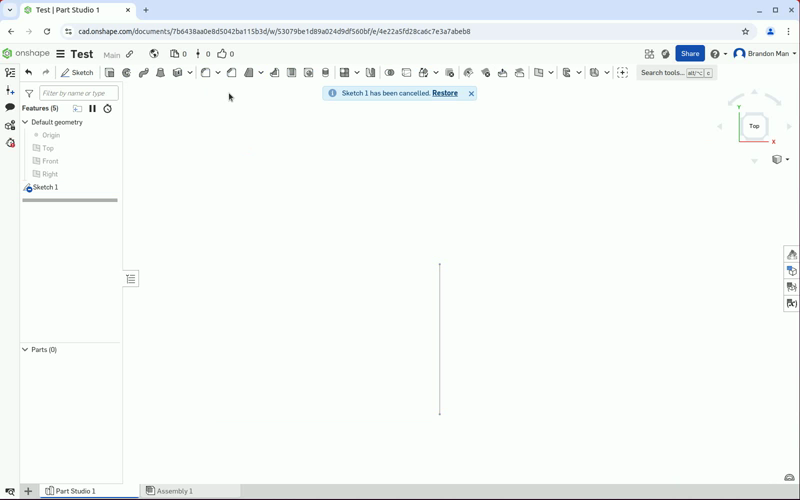
key(shift+s)
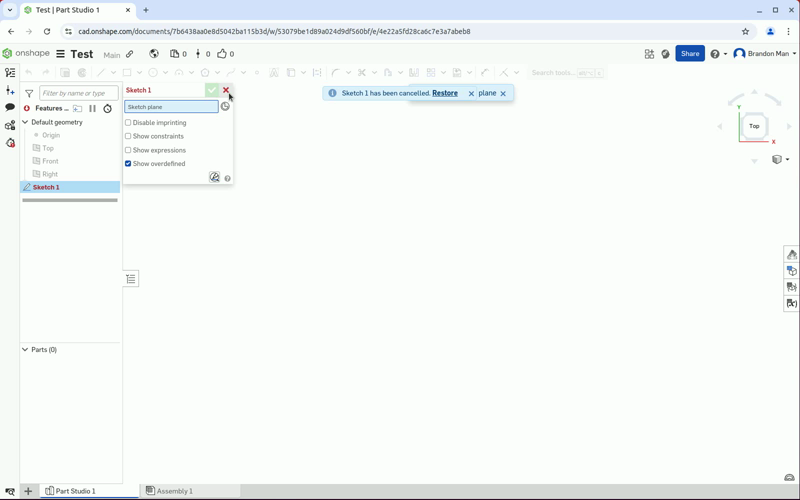
mouse_move(73, 150)
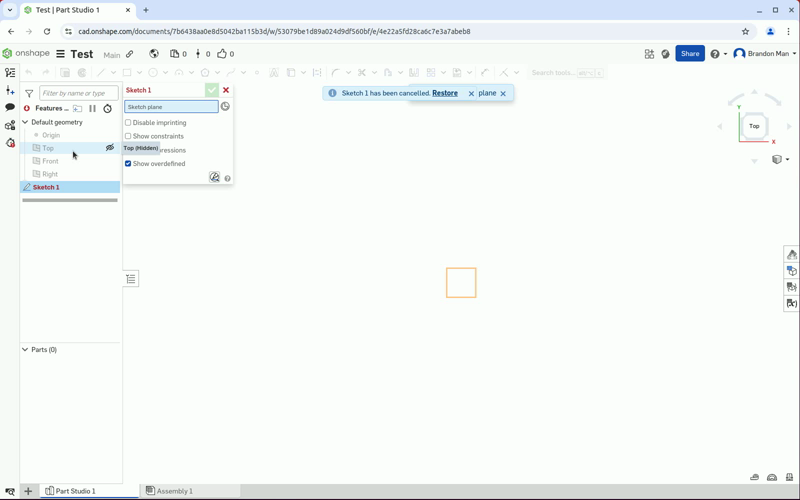
click(73, 150)
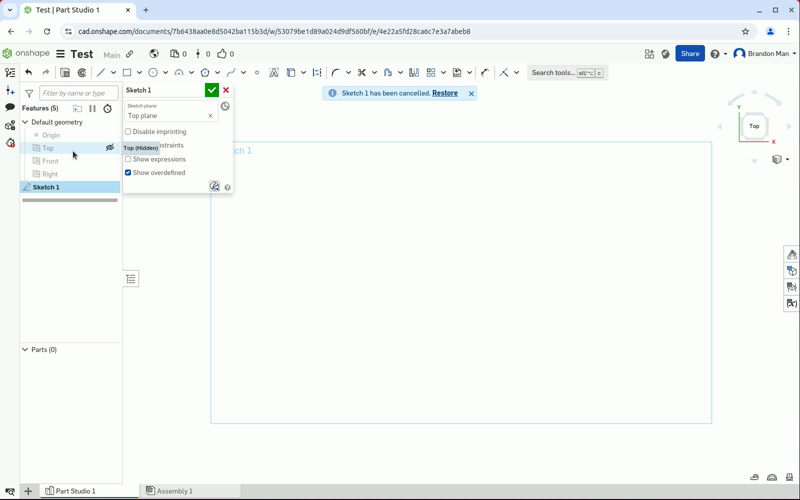
mouse_move(73, 352)
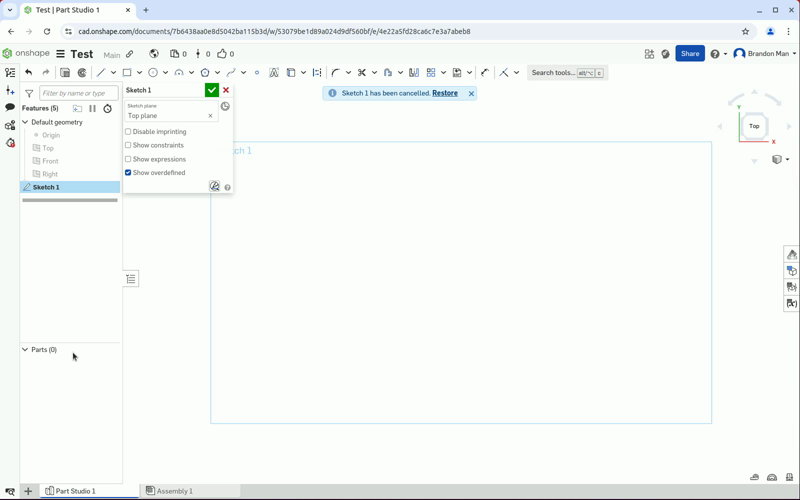
key(y)
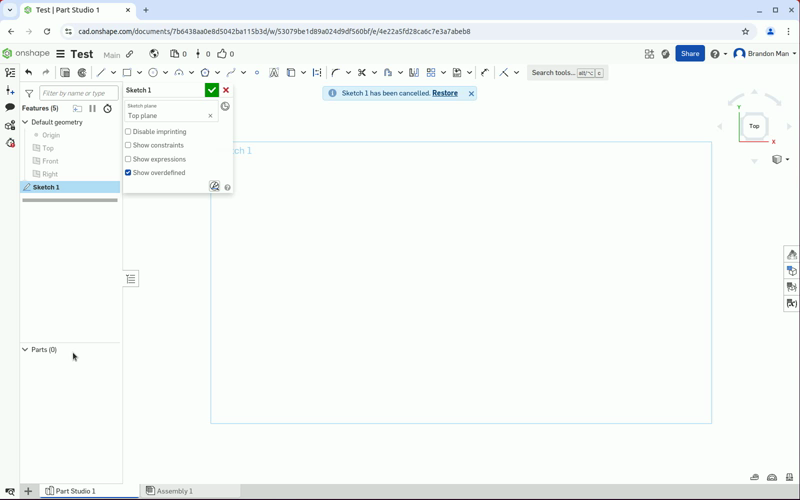
key(l)
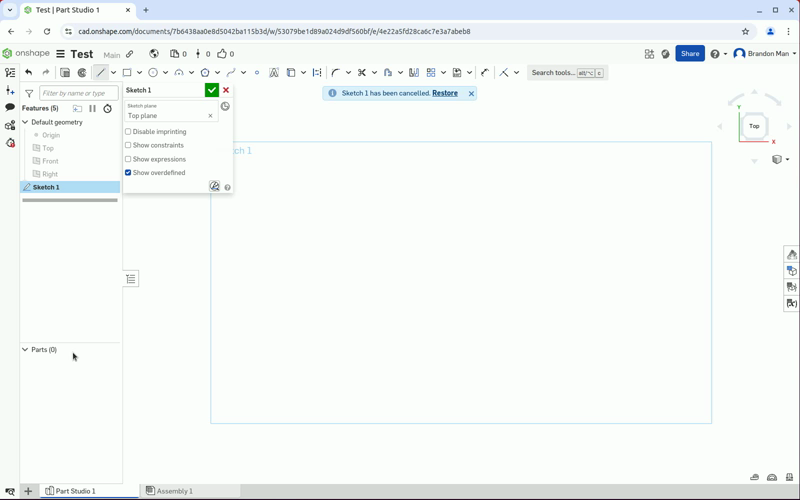
key_down(shift)
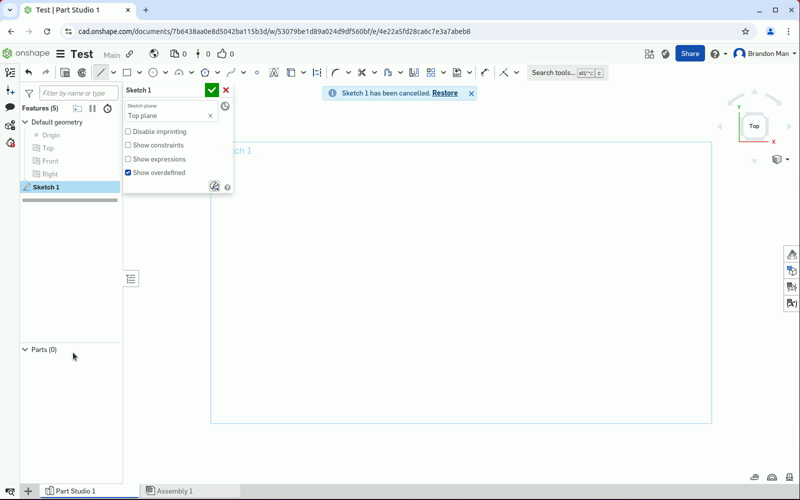
mouse_move(348, 352)
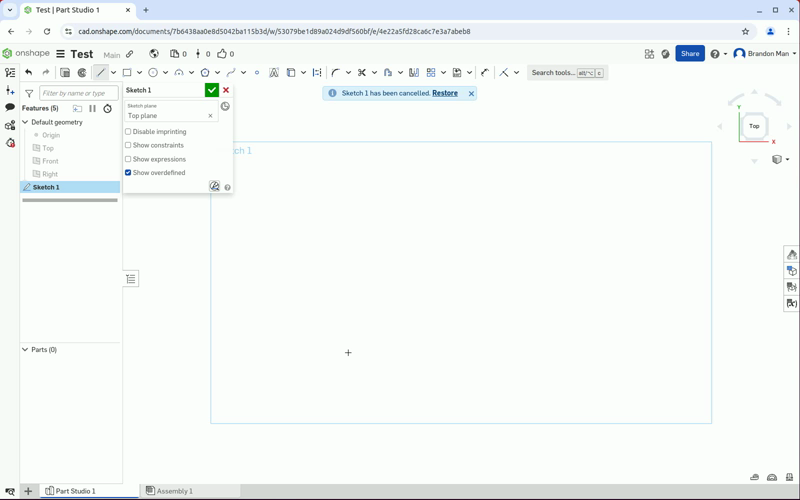
click(348, 352)
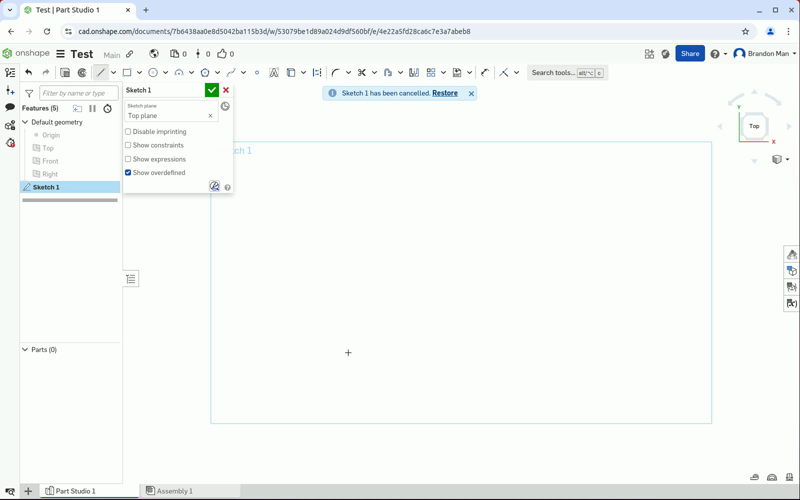
key_up(shift)
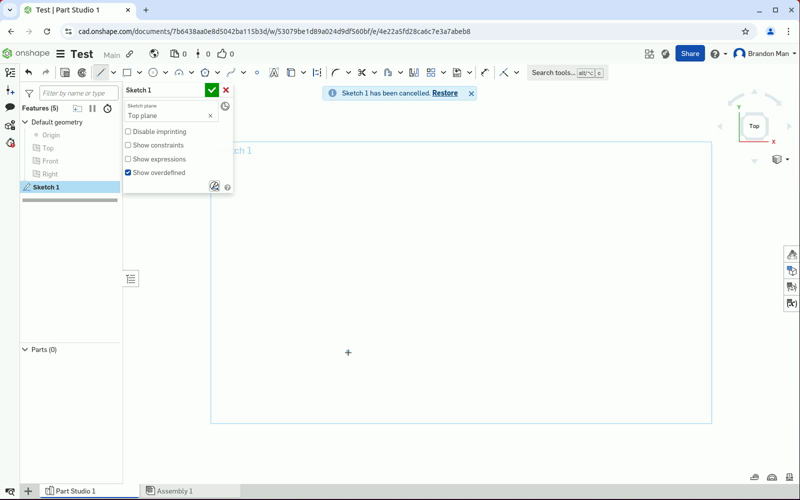
key_down(shift)
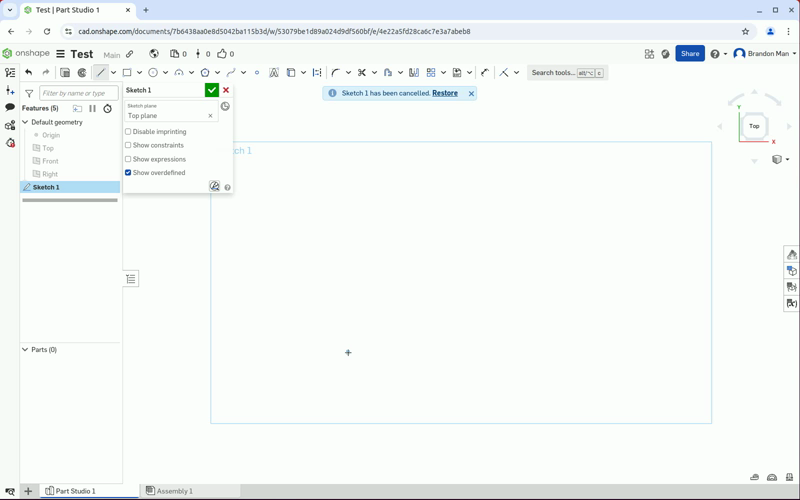
mouse_move(486, 352)
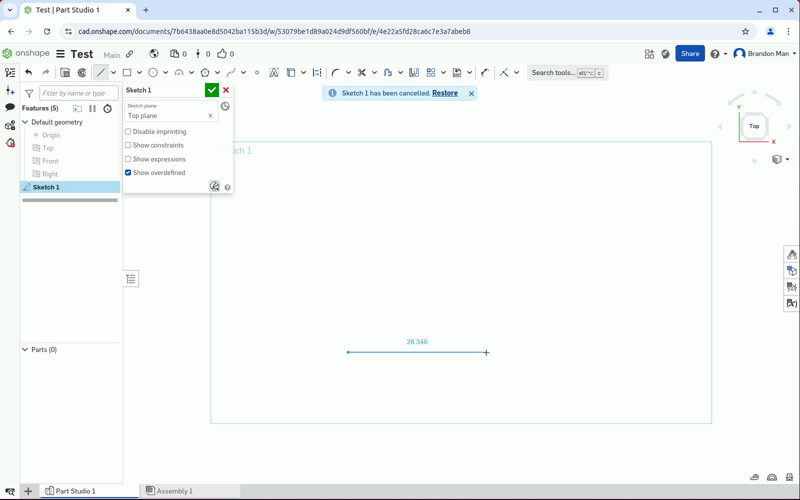
click(486, 352)
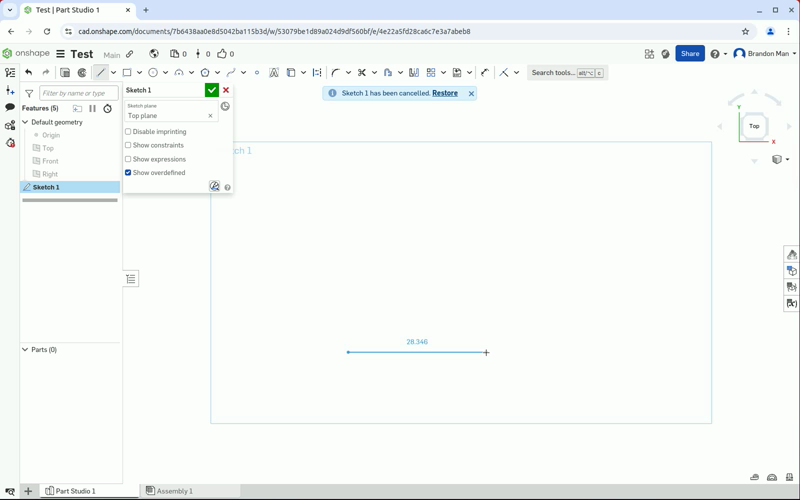
key_up(shift)
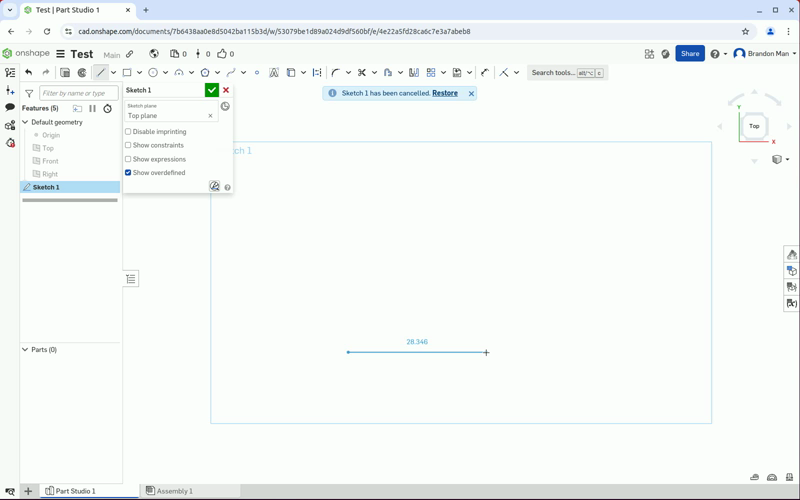
key_down(shift)
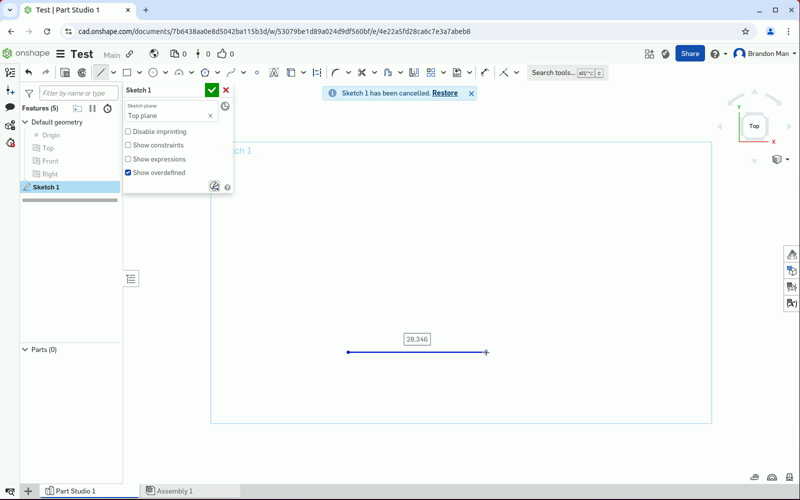
mouse_move(486, 261)
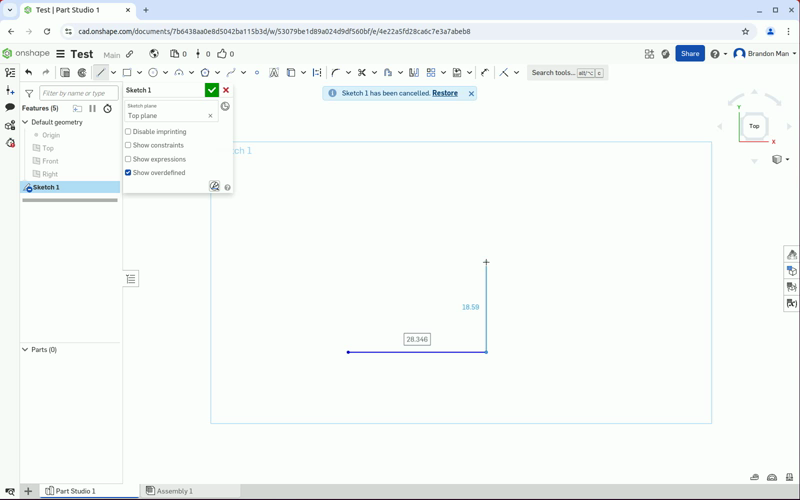
click(486, 261)
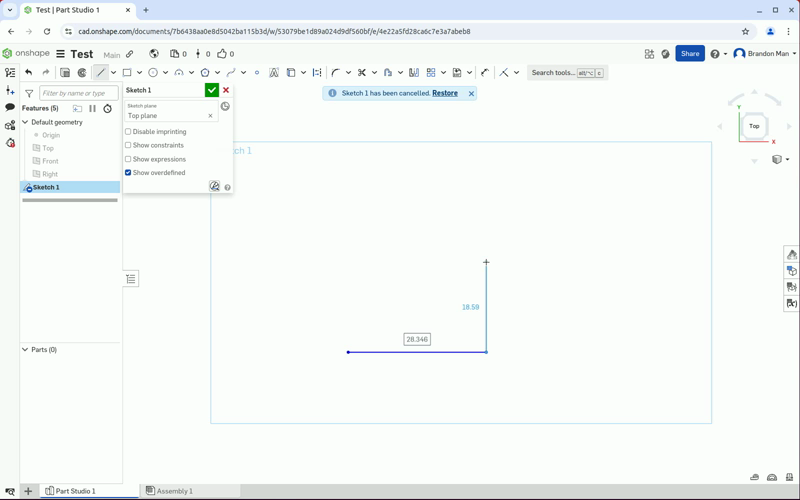
key_up(shift)
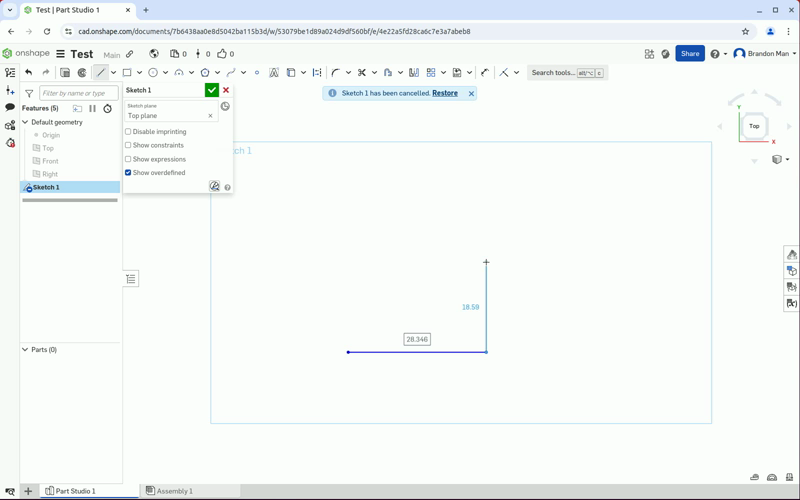
key_down(shift)
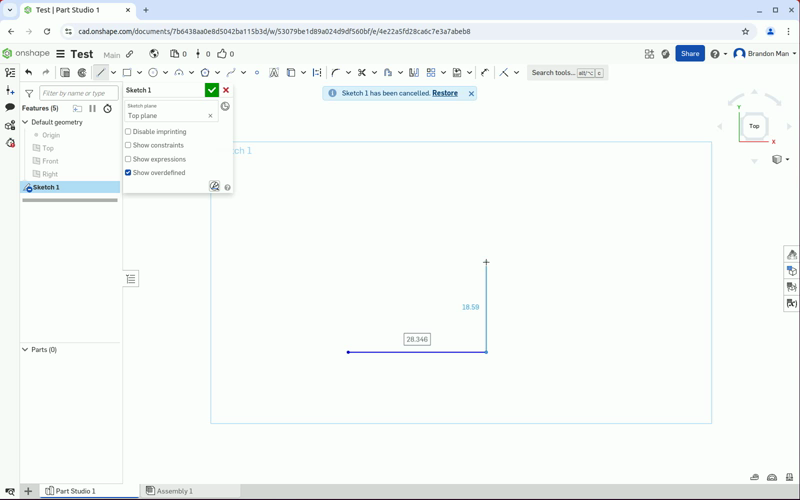
mouse_move(348, 261)
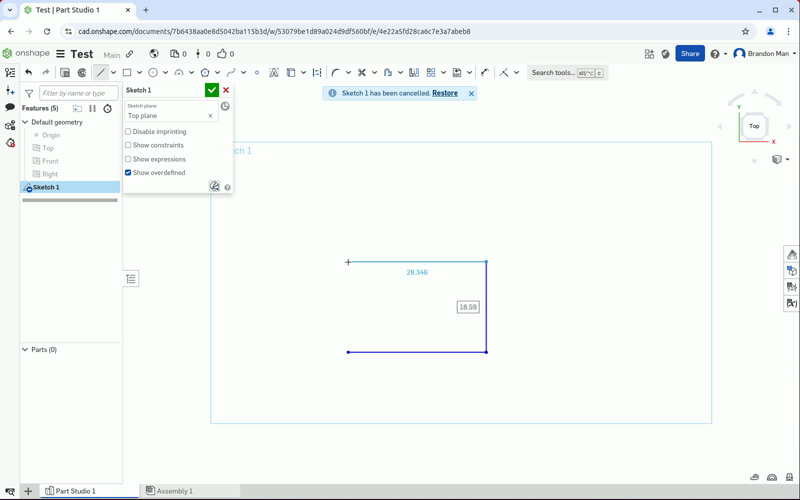
click(348, 261)
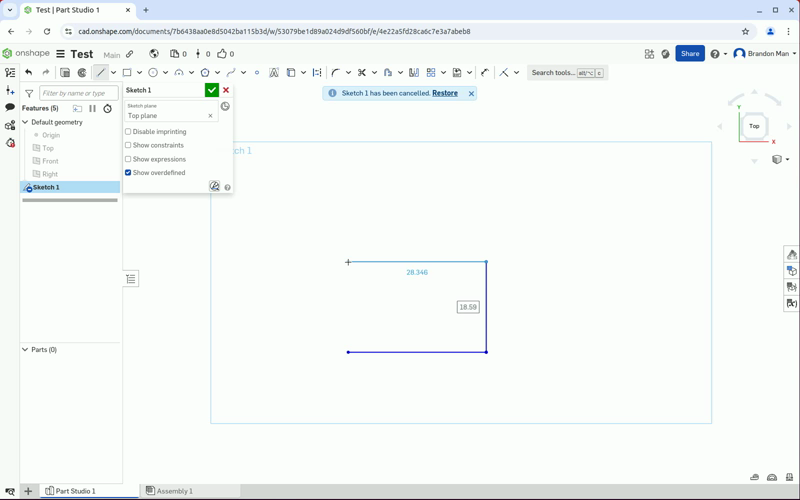
key_up(shift)
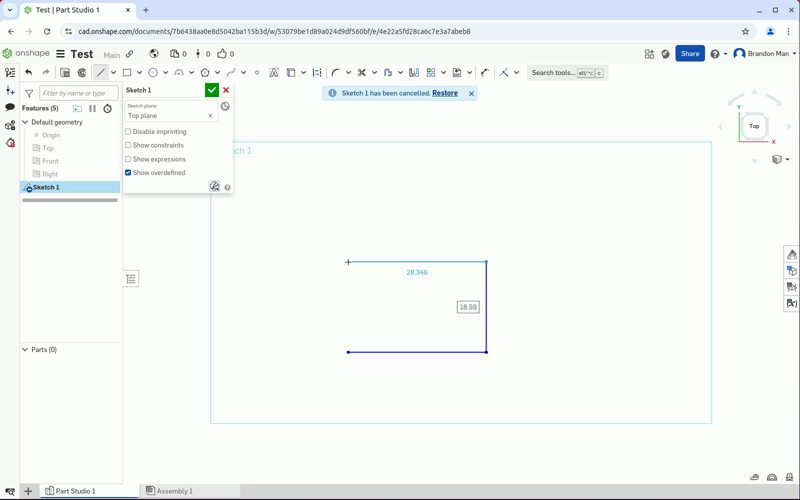
key_down(shift)
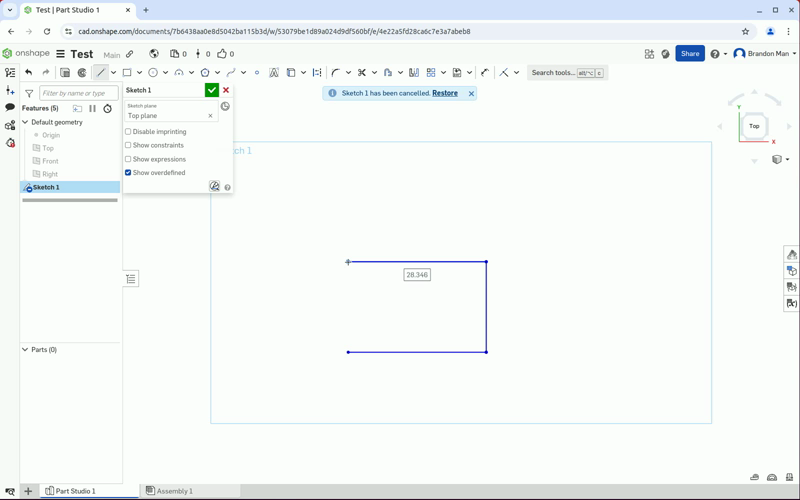
mouse_move(348, 352)
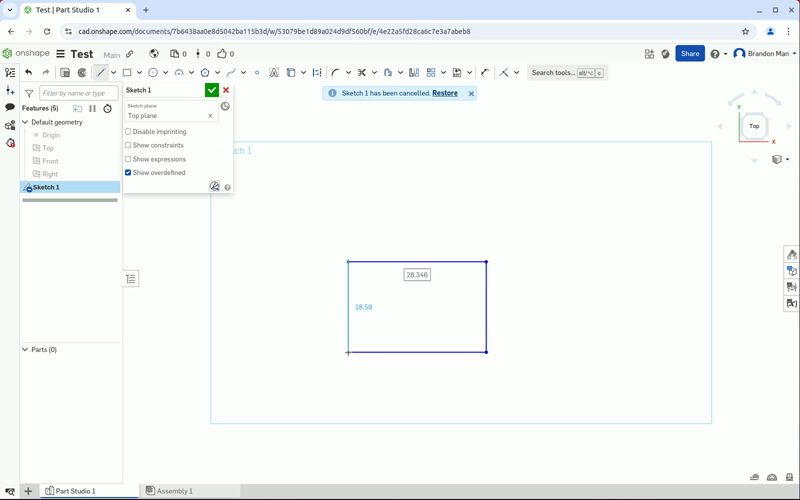
key_up(shift)
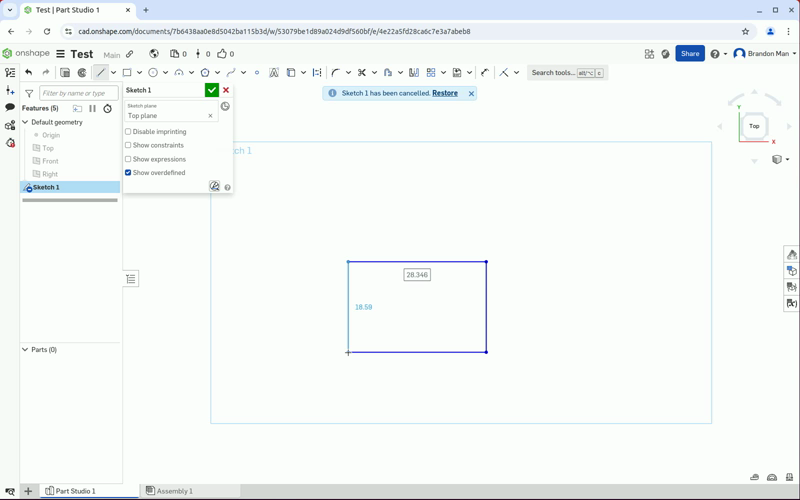
click(348, 352)
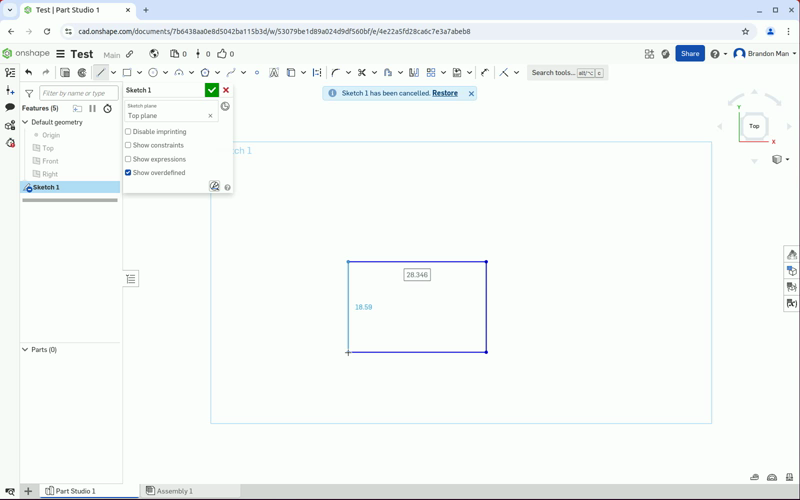
key(esc)
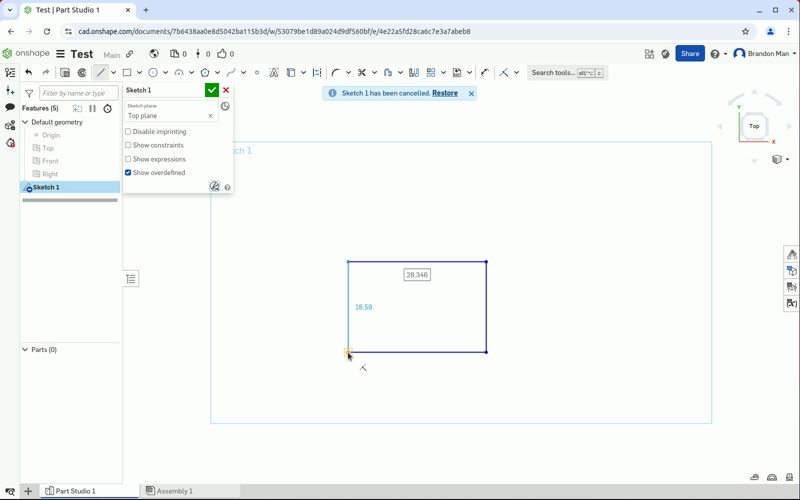
mouse_move(378, 271)
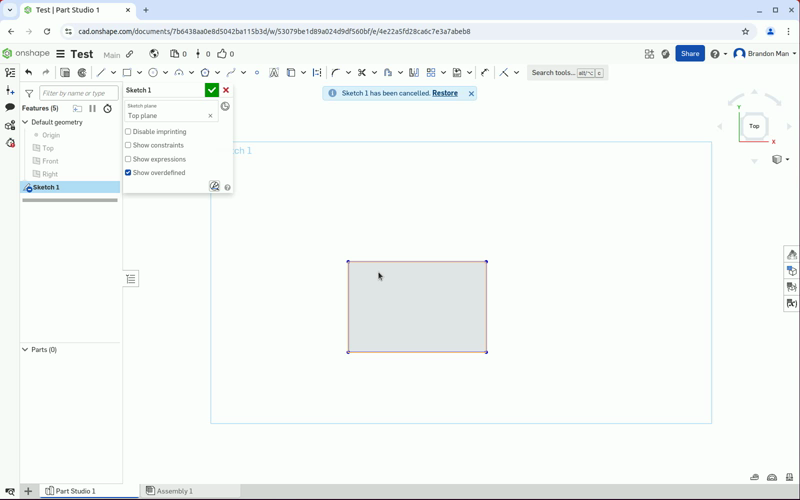
click(378, 271)
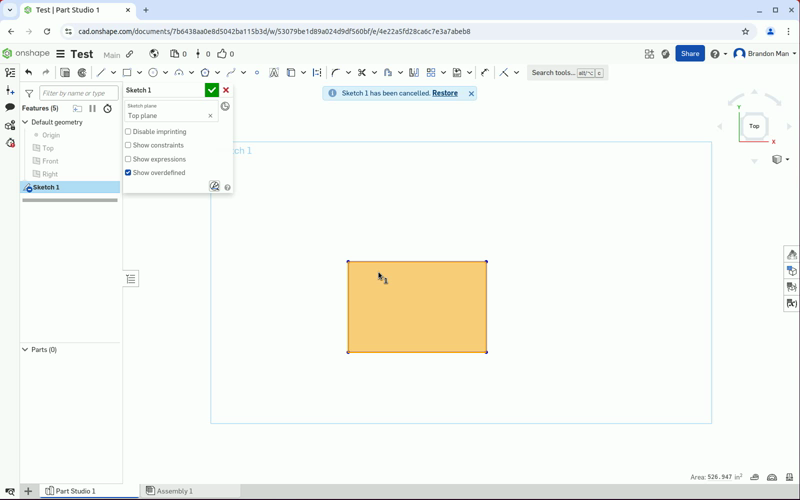
mouse_move(73, 352)
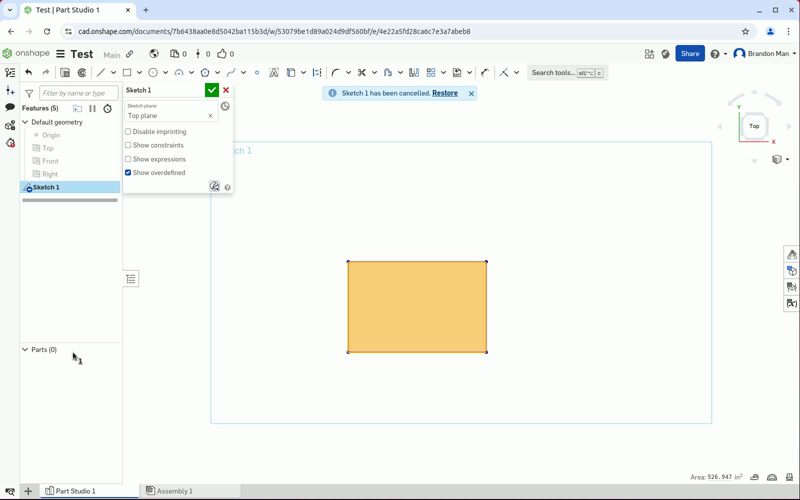
key(shift+y)
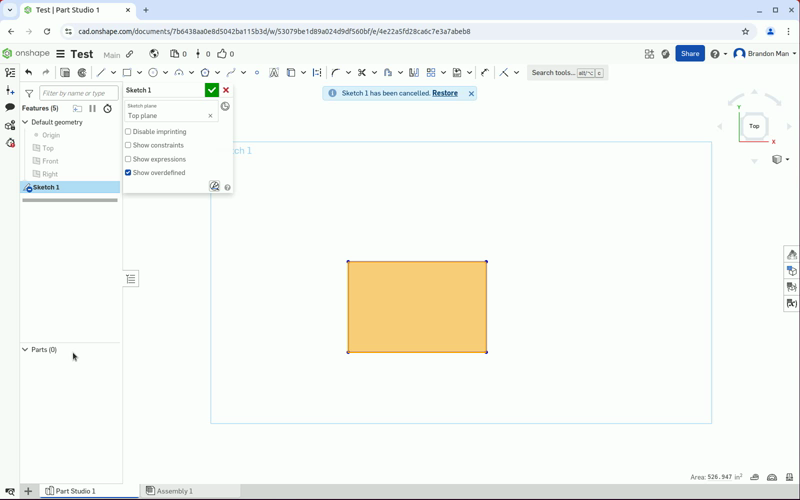
key(shift+e)
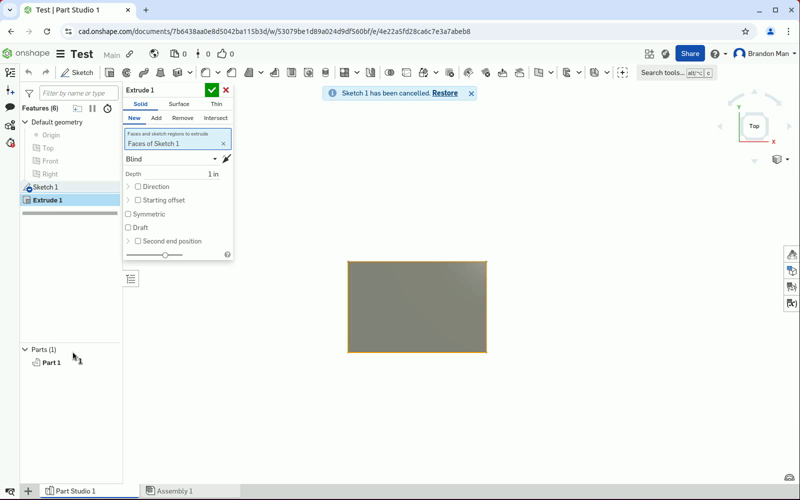
mouse_move(143, 106)
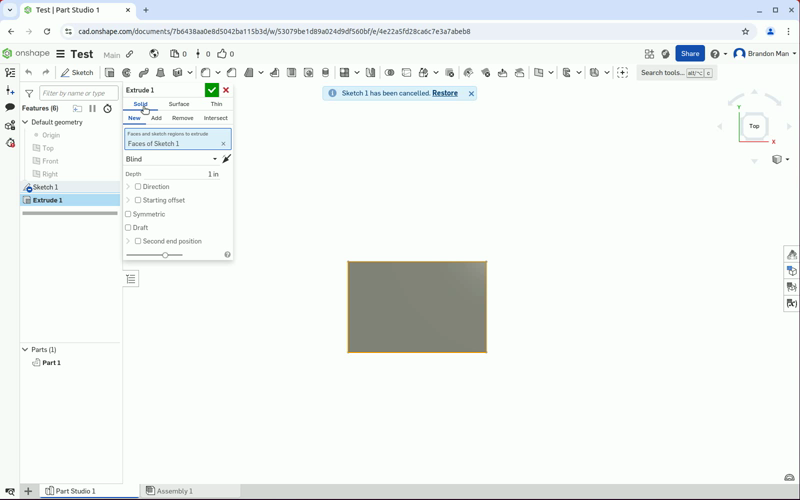
click(143, 106)
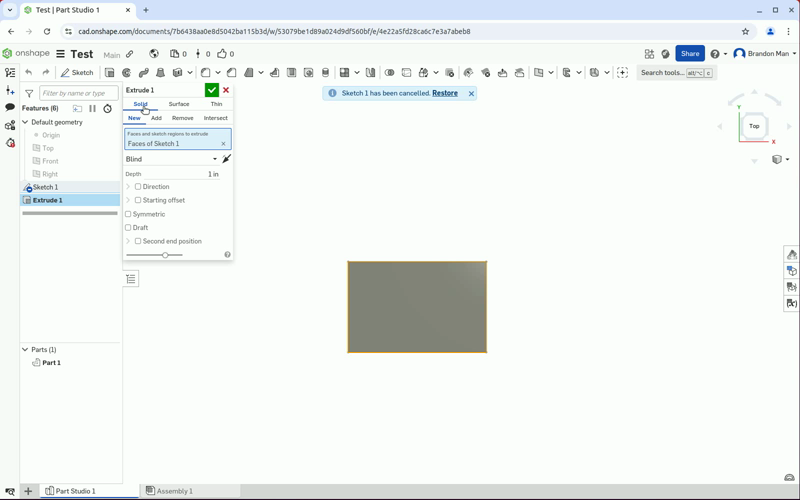
mouse_move(137, 120)
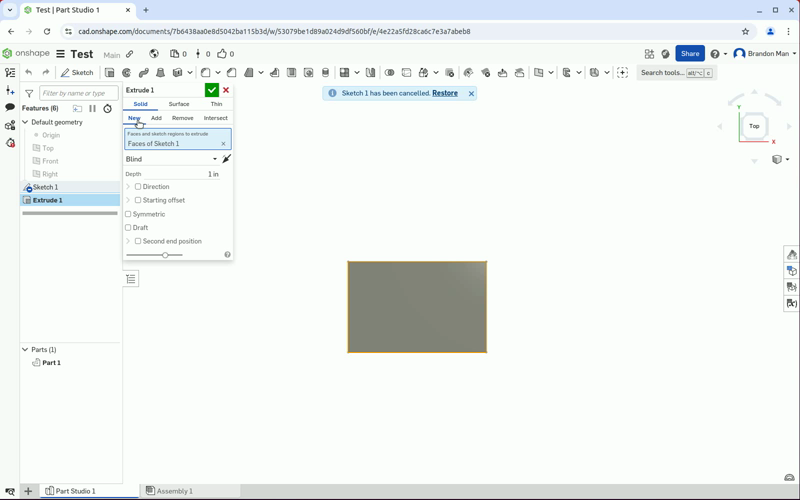
click(137, 120)
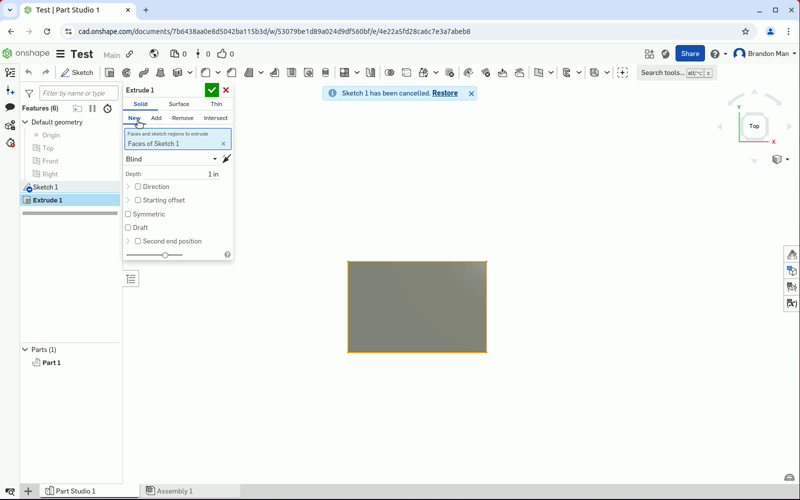
key(tab, 4)
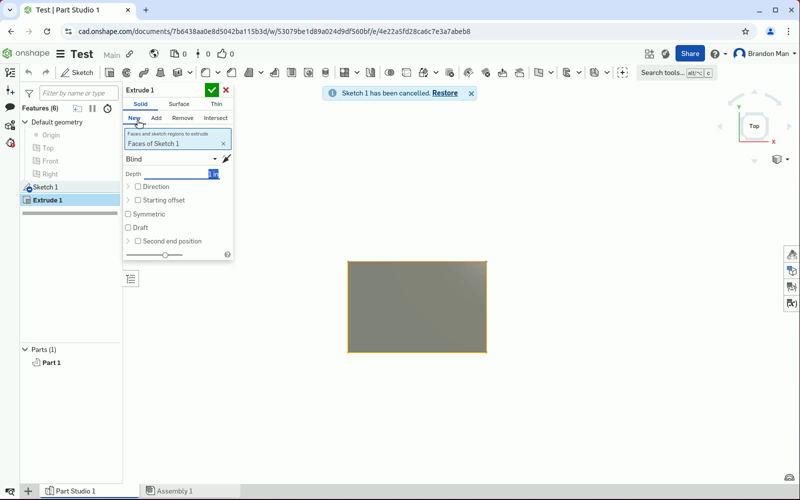
text(-0.481)
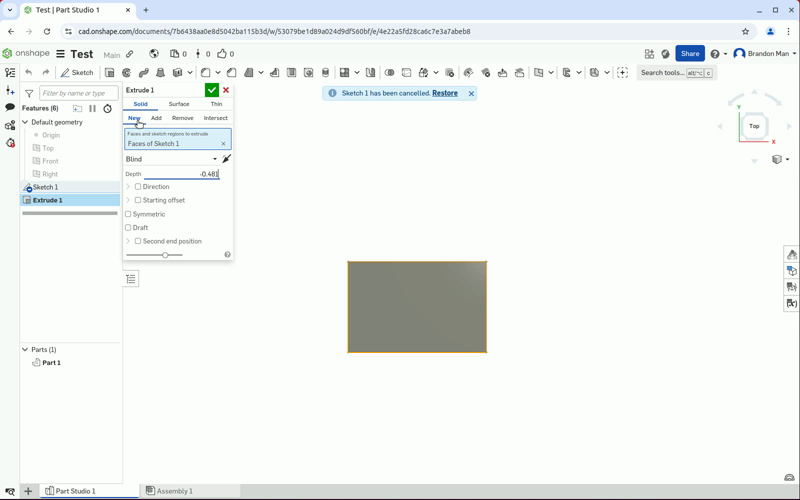
key(enter)
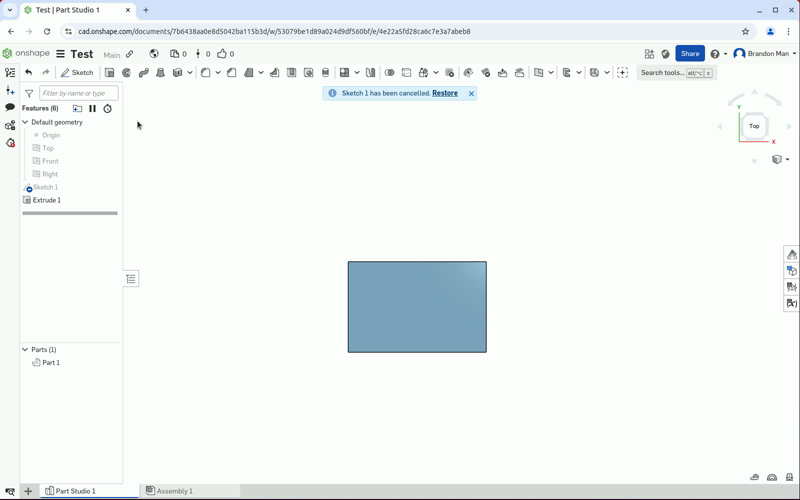
key(shift+h)
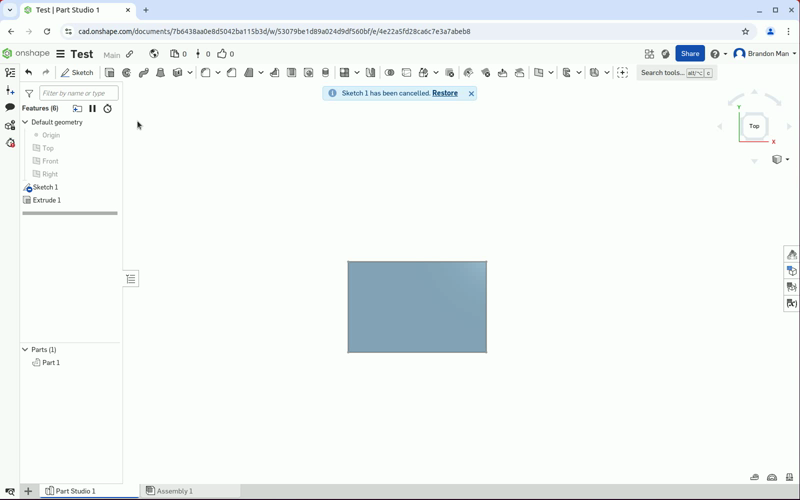
key(shift+h)
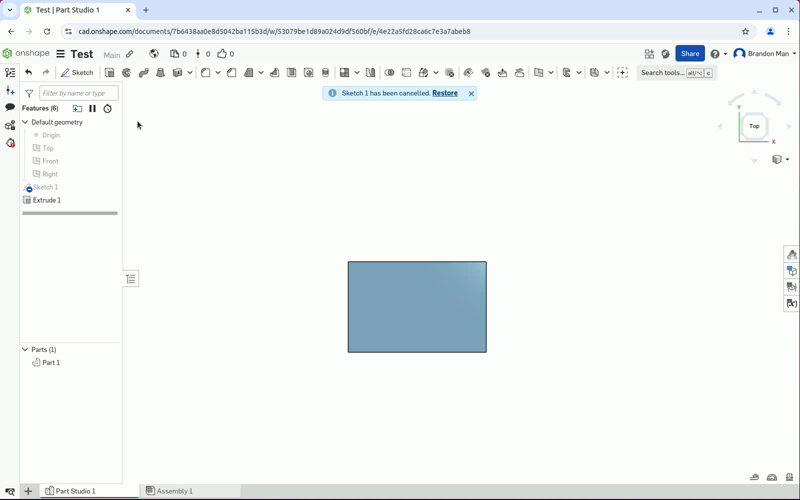
mouse_move(73, 189)
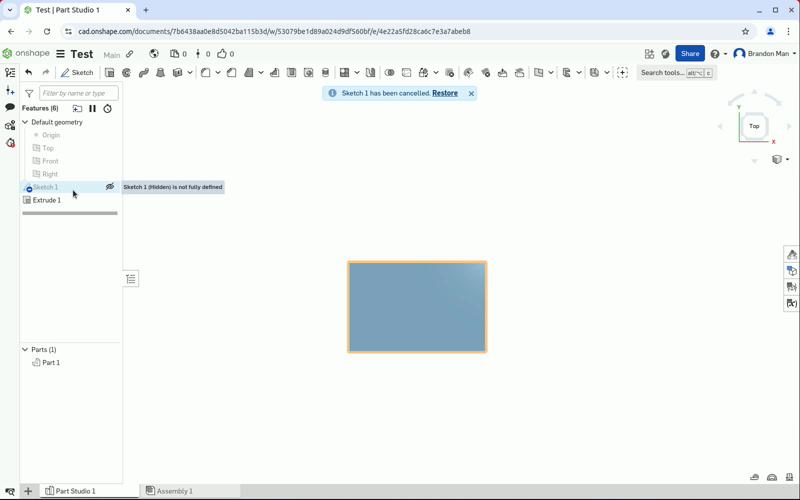
click(73, 189)
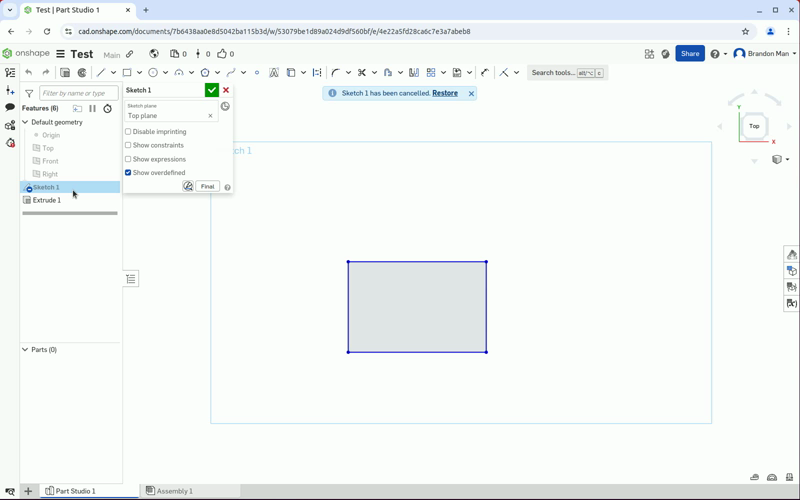
mouse_move(229, 92)
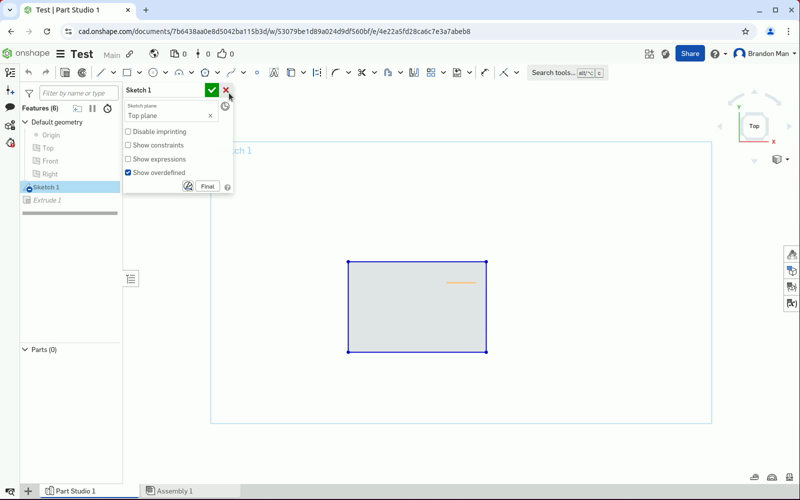
click(229, 92)
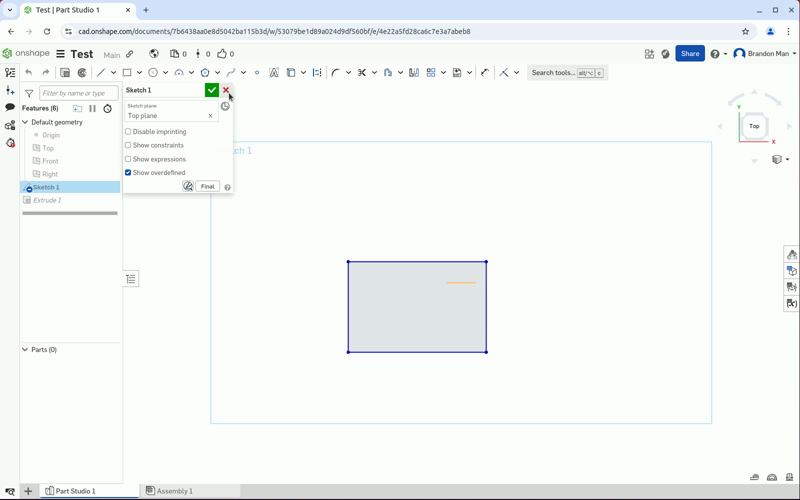
key(shift+s)
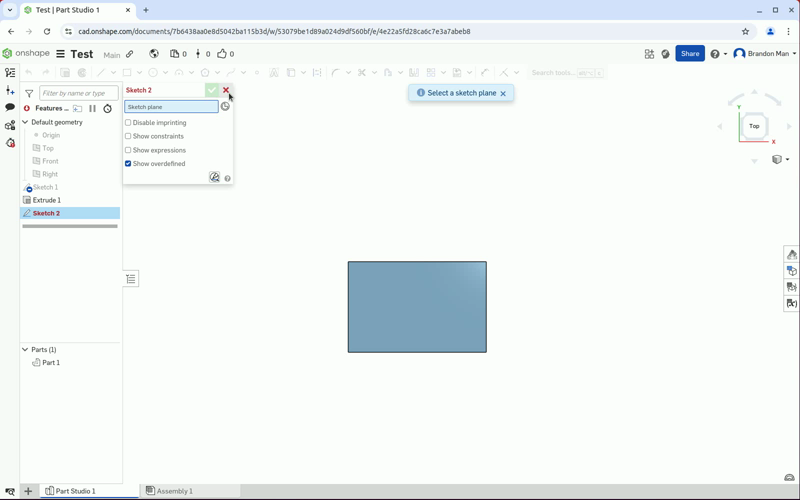
mouse_move(73, 150)
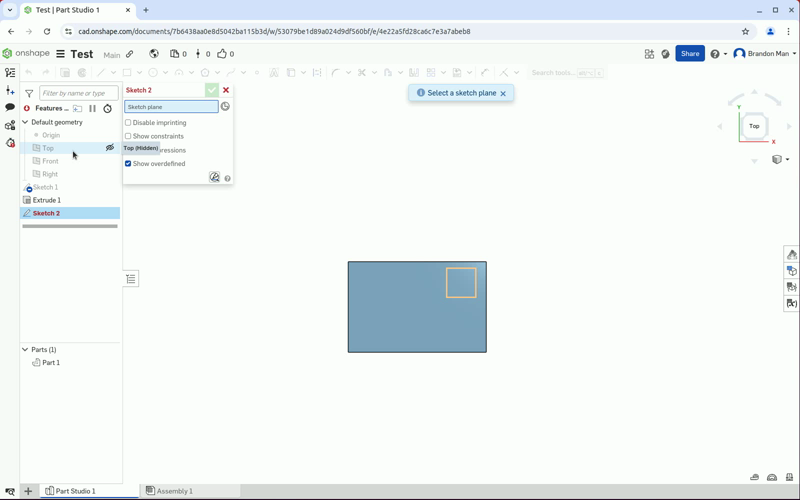
click(73, 150)
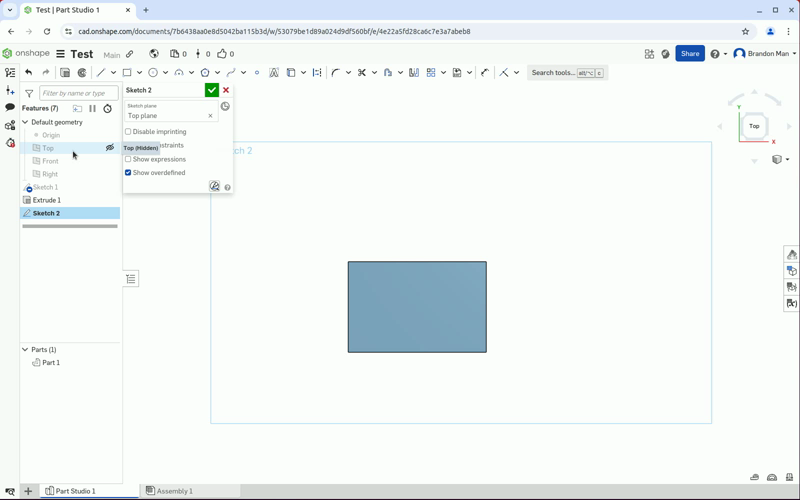
mouse_move(73, 352)
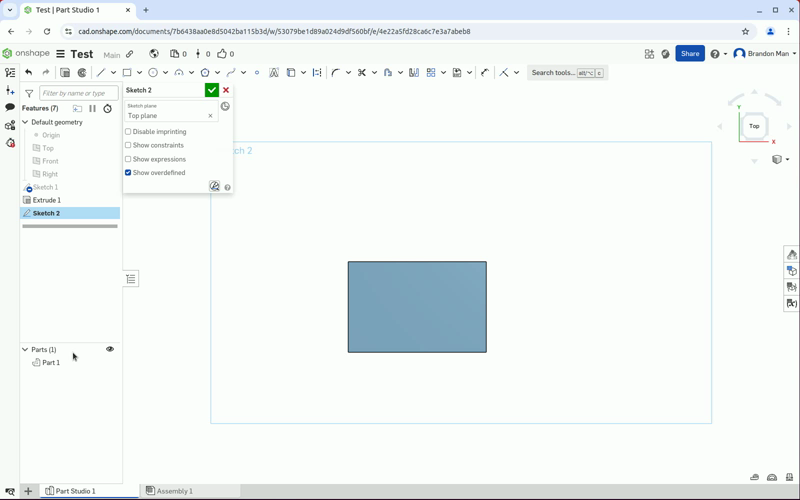
key(y)
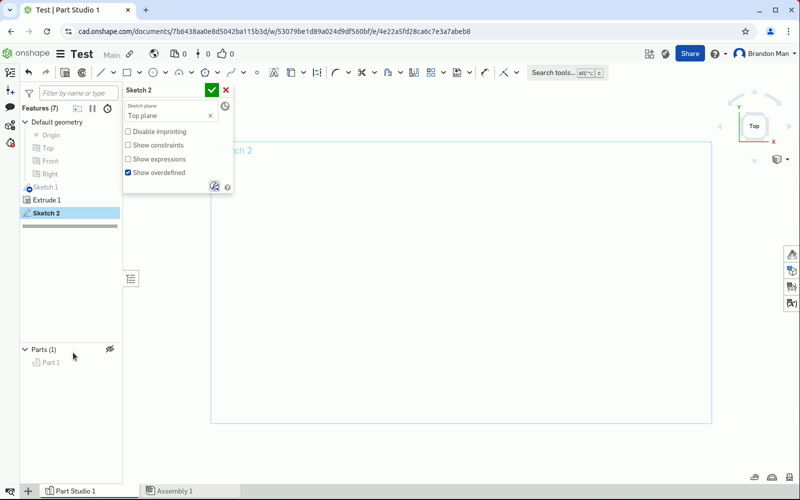
key(l)
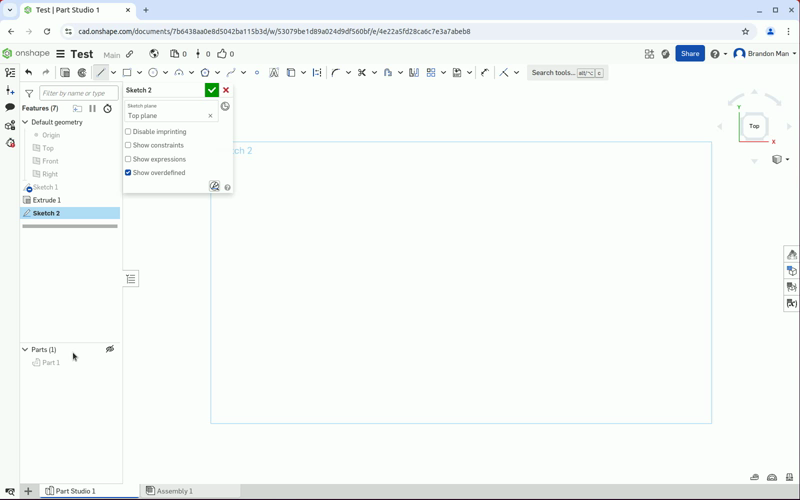
key_down(shift)
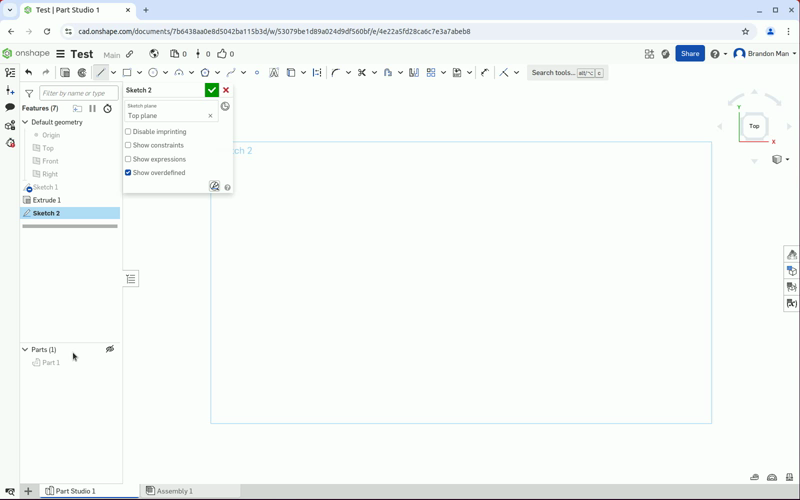
mouse_move(493, 345)
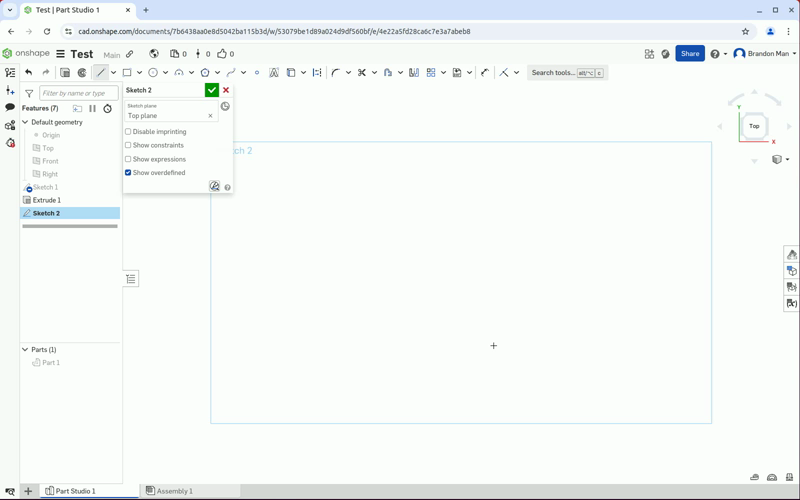
click(493, 345)
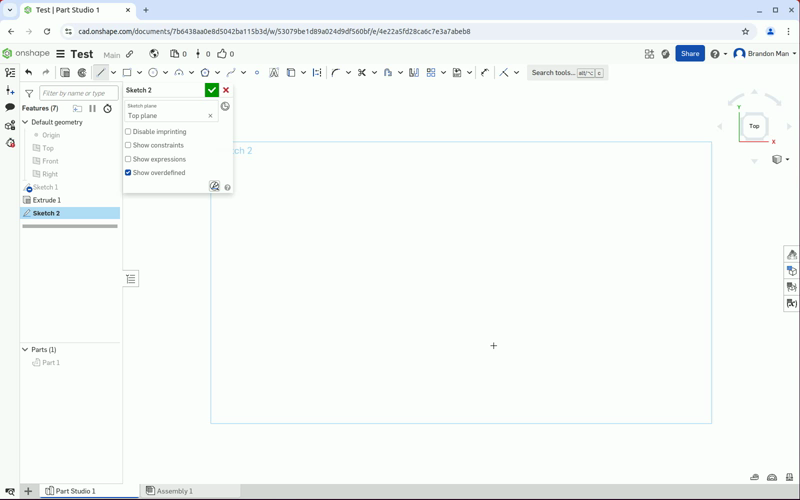
key_up(shift)
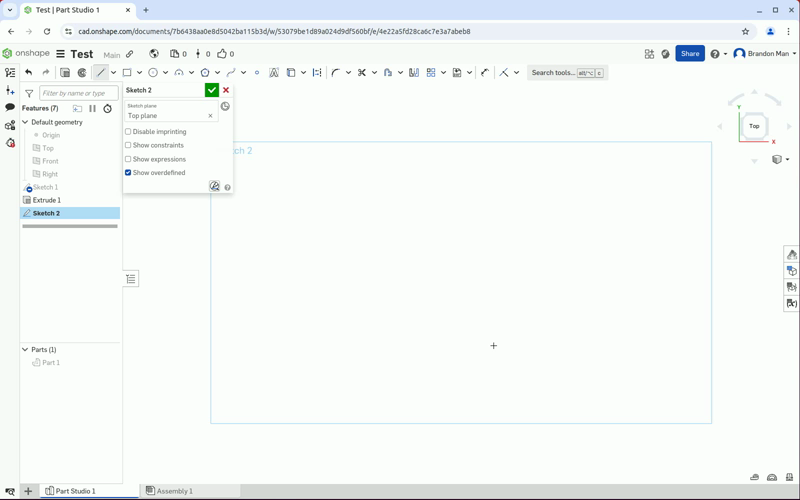
key_down(shift)
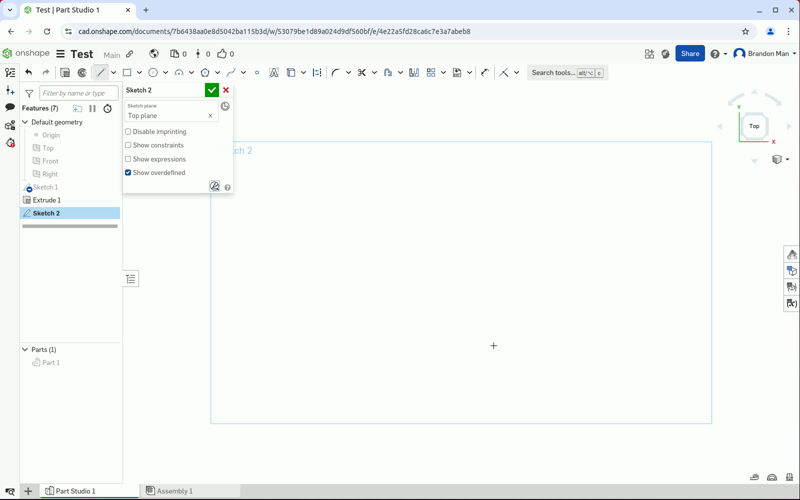
mouse_move(562, 345)
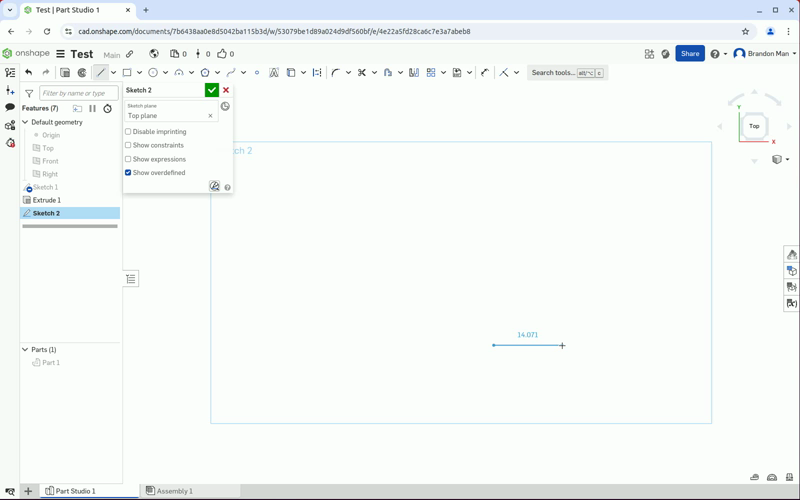
click(562, 345)
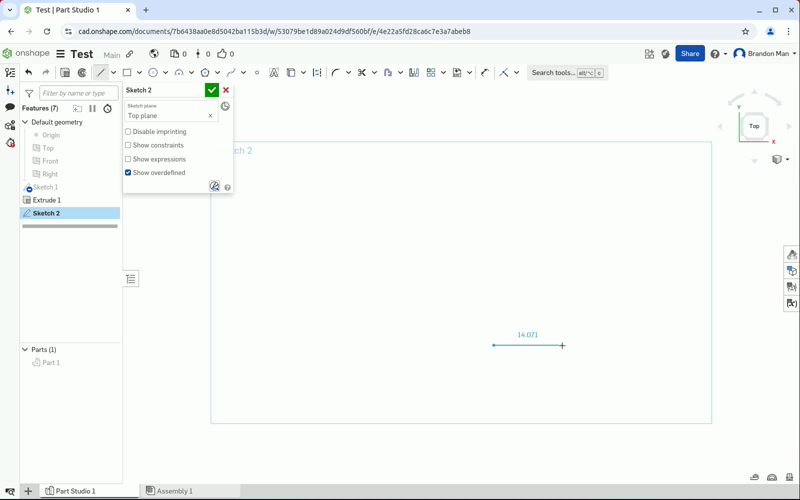
key_up(shift)
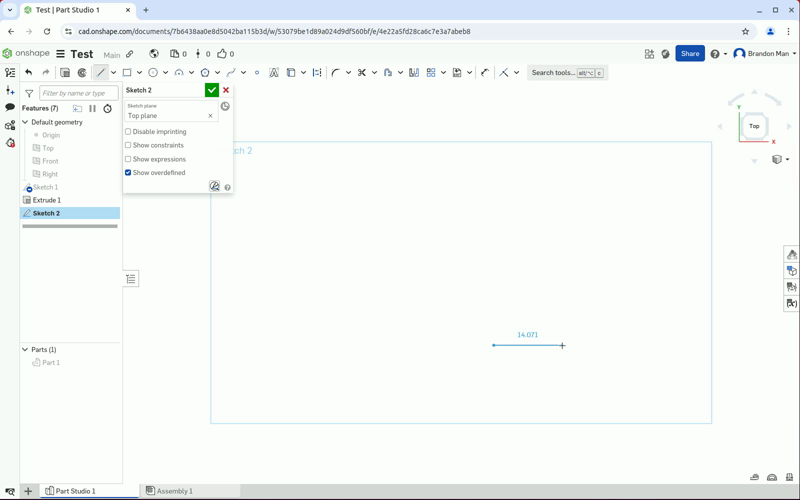
key_down(shift)
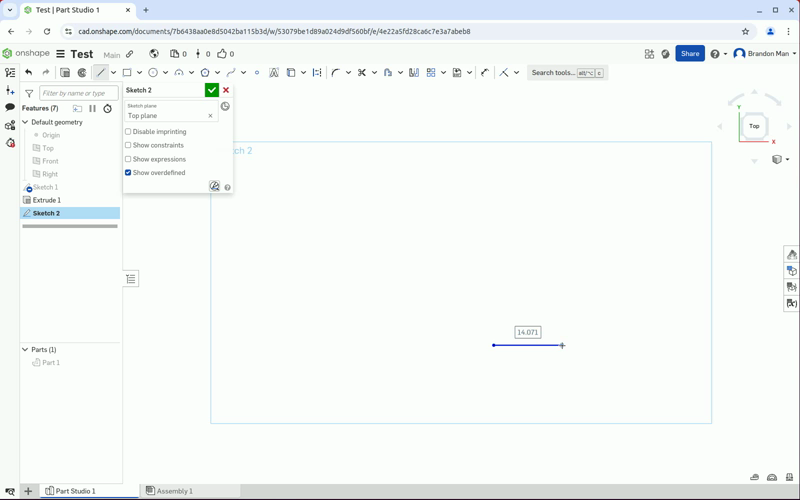
mouse_move(562, 254)
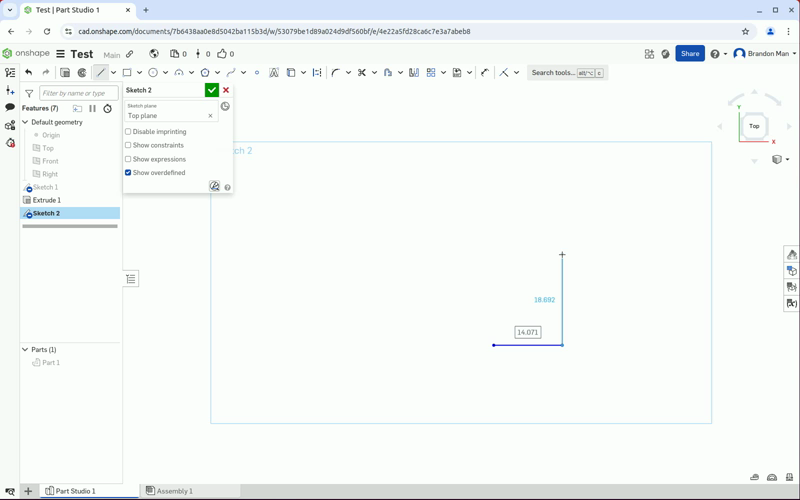
click(562, 254)
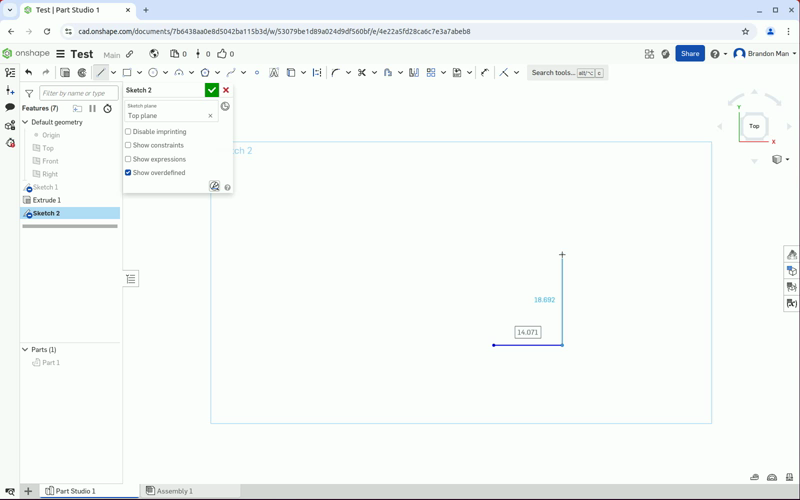
key_up(shift)
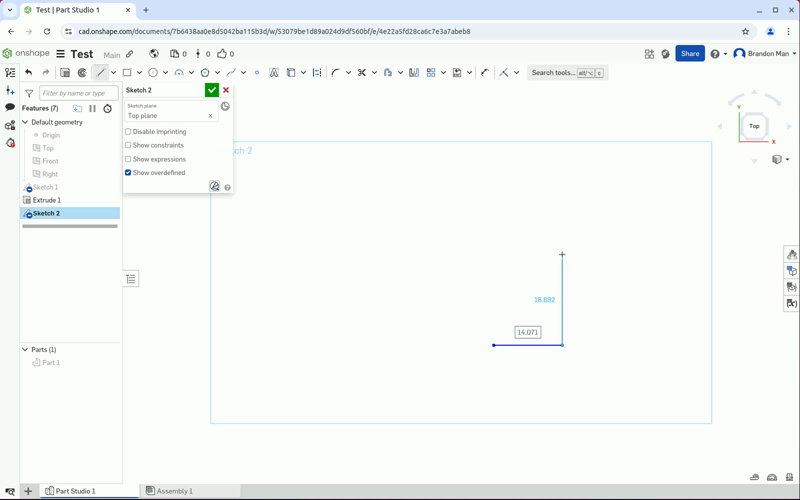
key_down(shift)
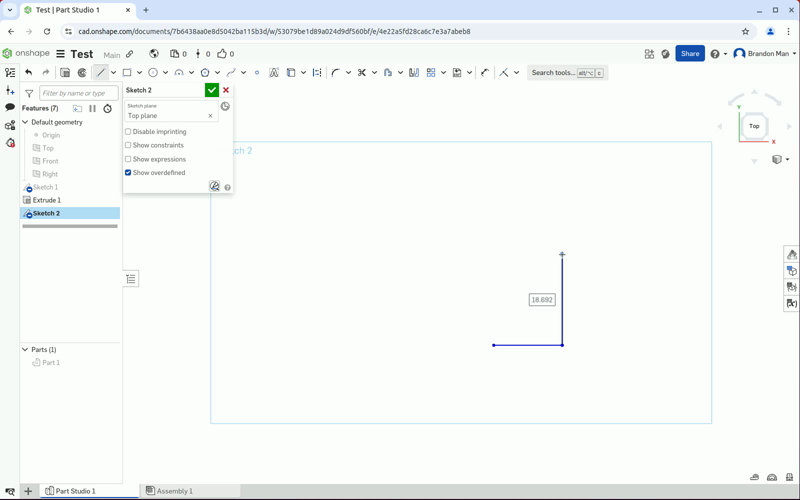
mouse_move(493, 254)
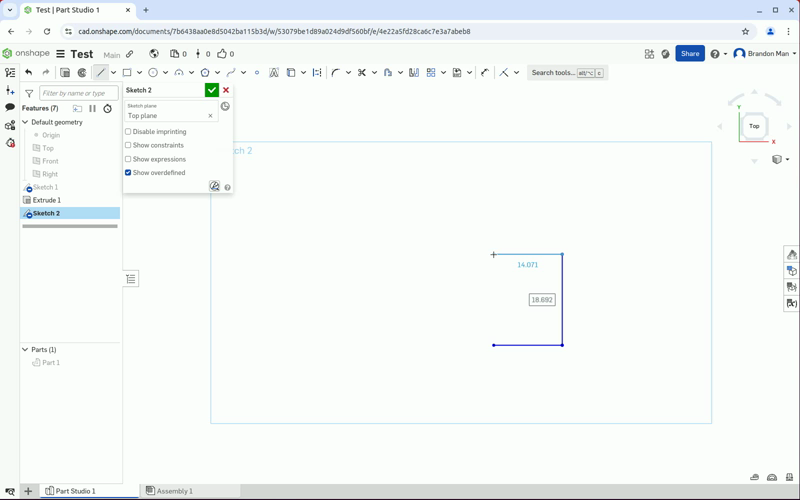
click(493, 254)
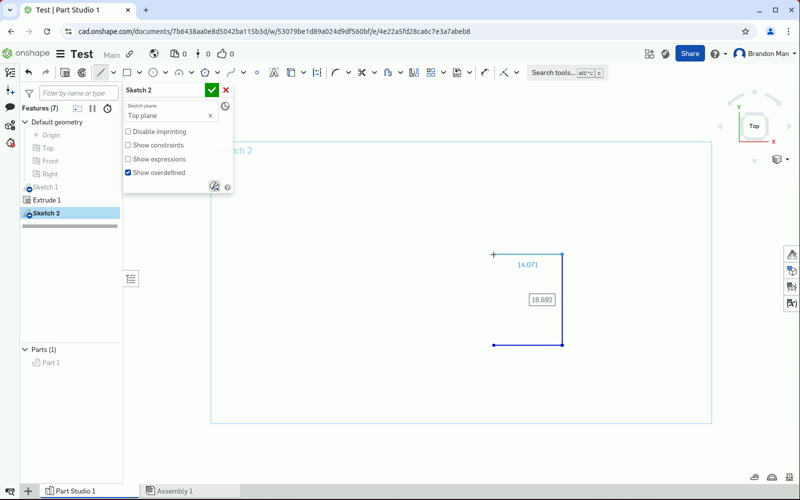
key_up(shift)
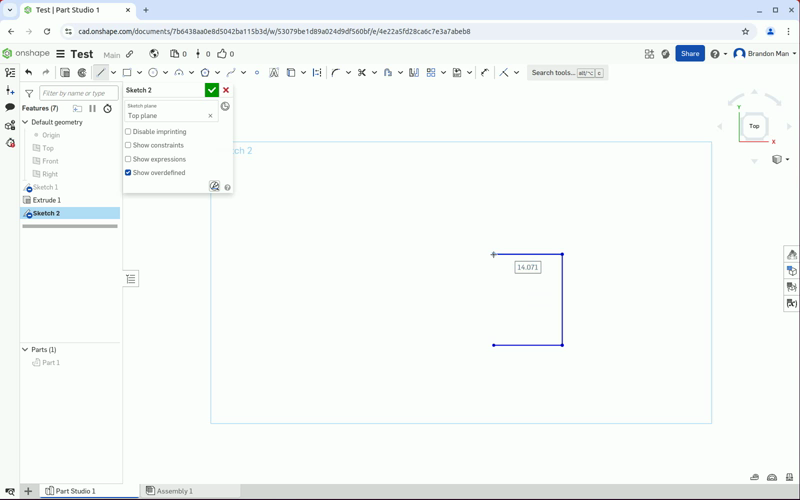
key_down(shift)
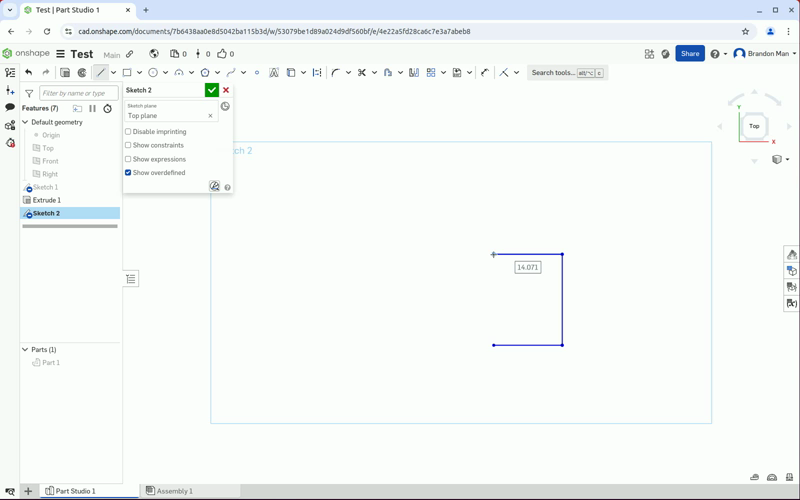
mouse_move(493, 345)
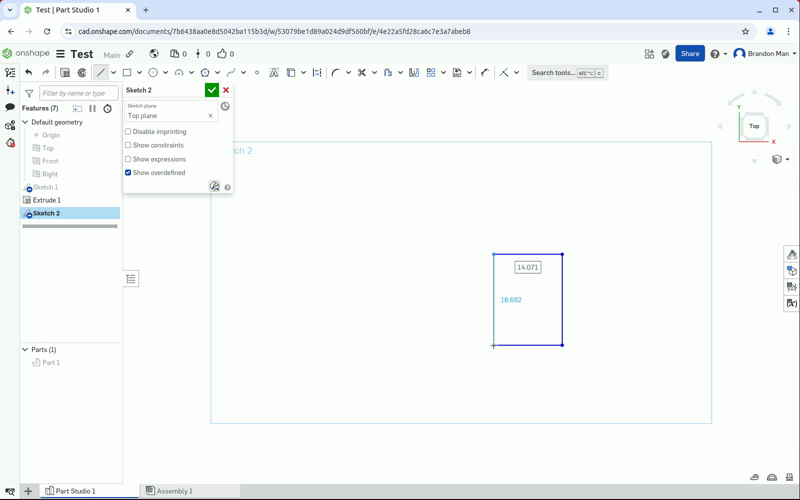
key_up(shift)
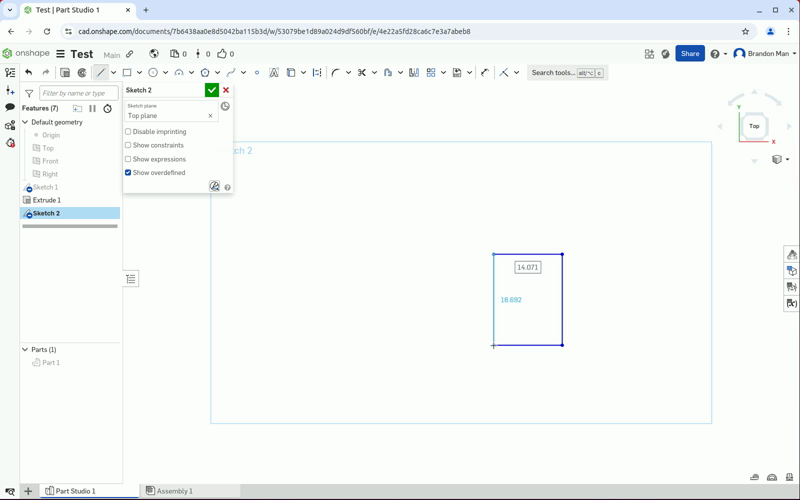
click(493, 345)
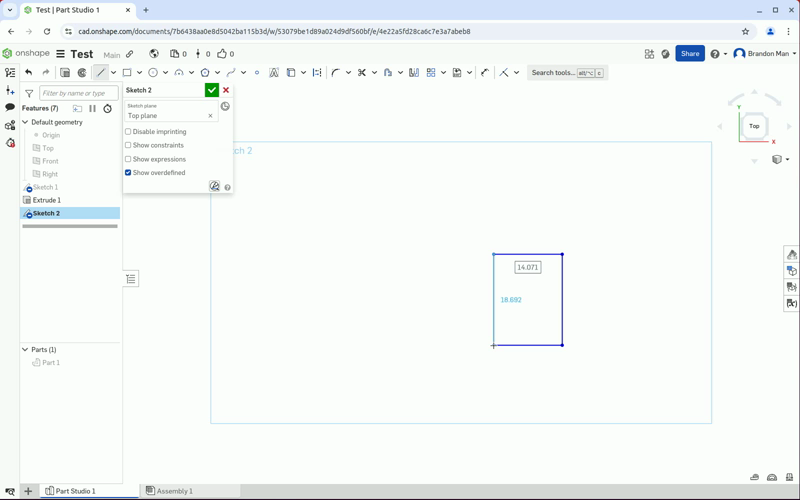
key(esc)
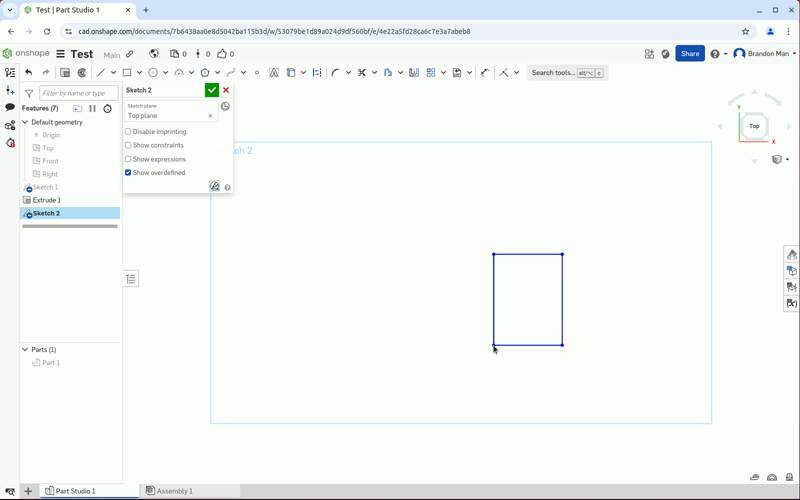
mouse_move(538, 327)
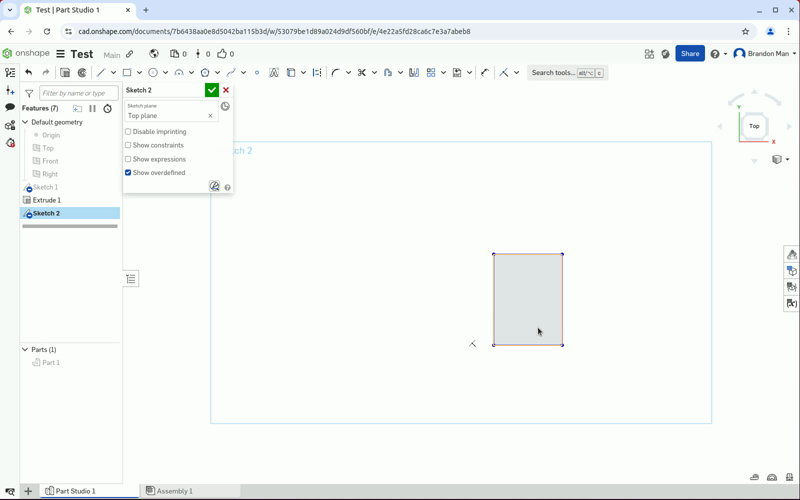
click(538, 327)
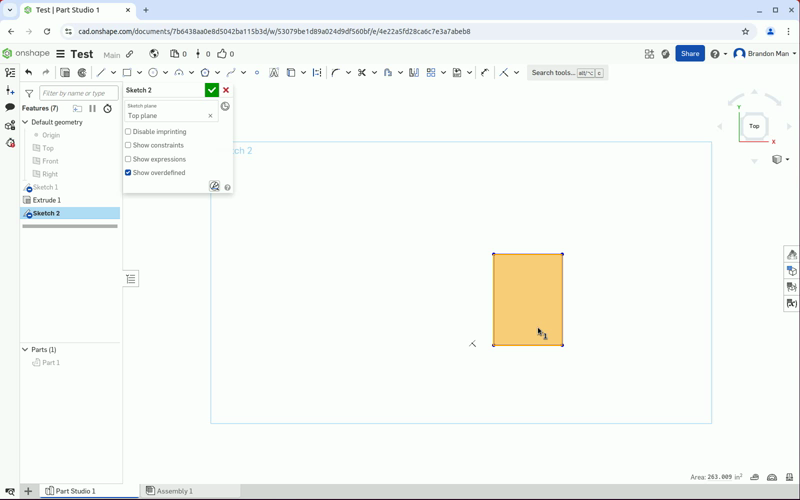
mouse_move(73, 352)
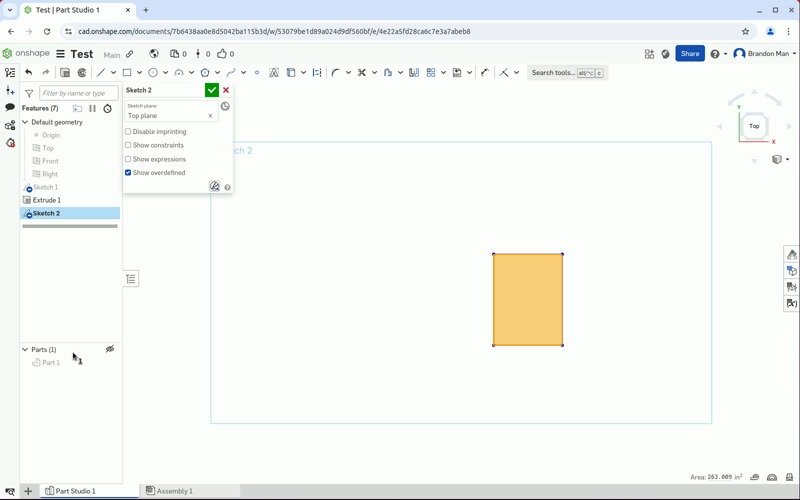
key(shift+y)
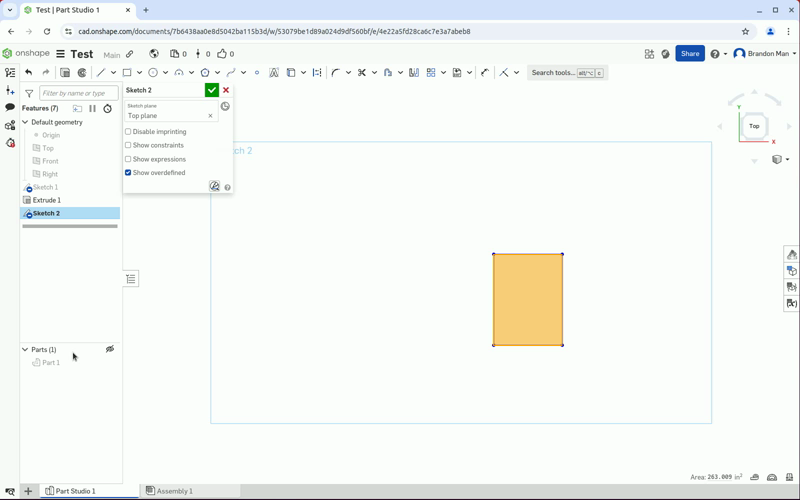
key(shift+e)
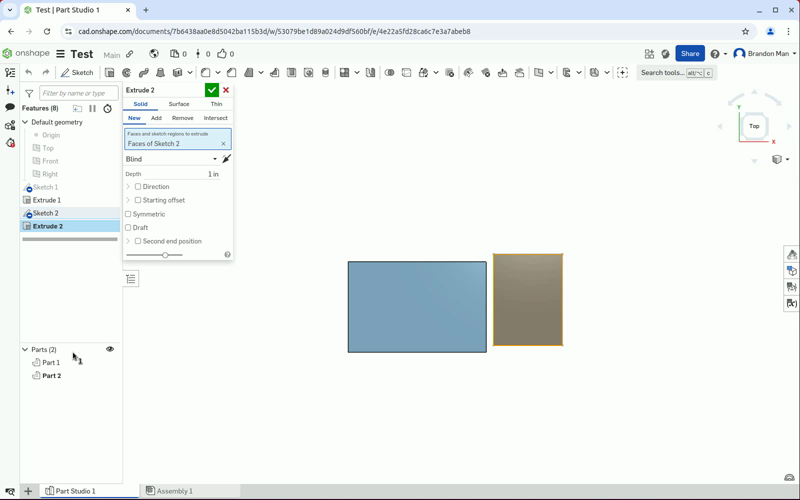
mouse_move(143, 106)
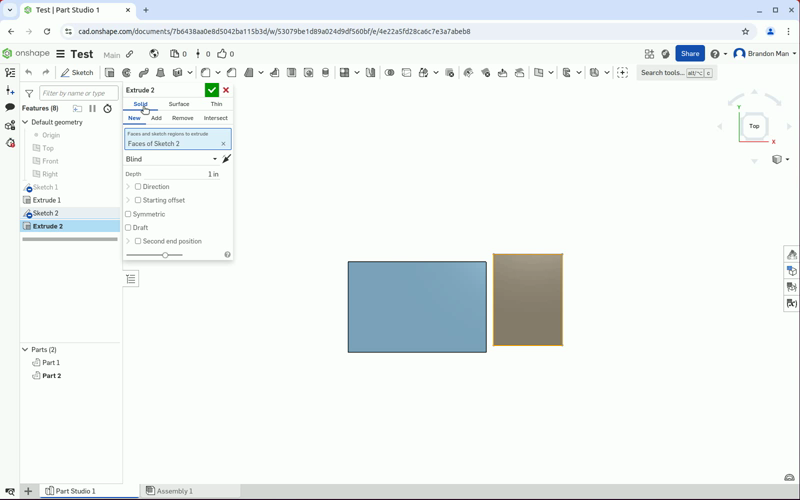
click(143, 106)
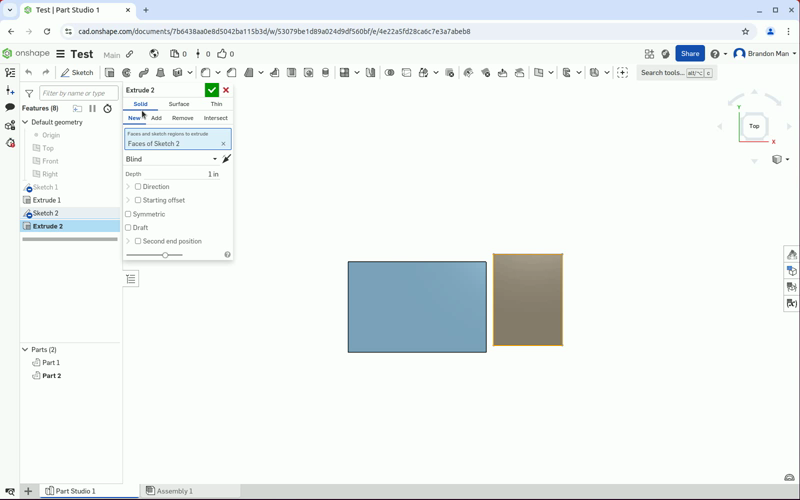
mouse_move(137, 120)
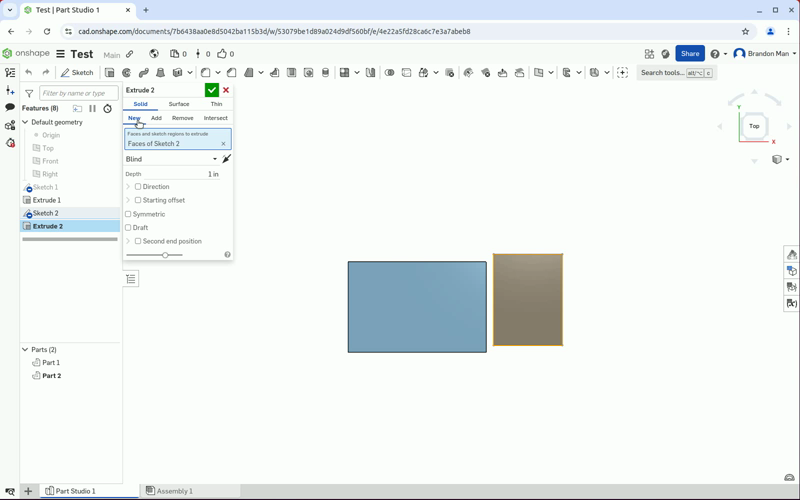
click(137, 120)
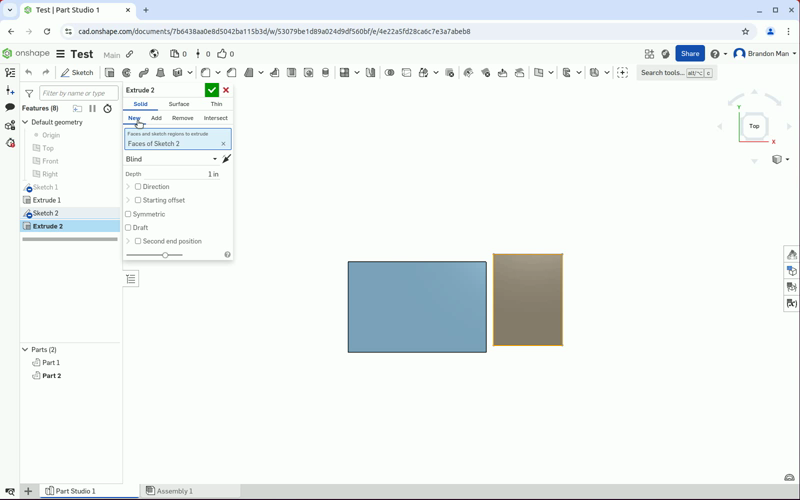
key(tab, 4)
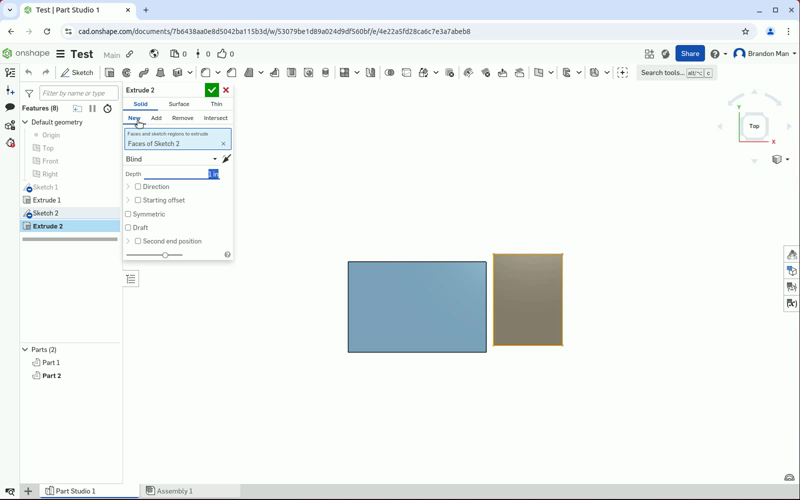
text(-0.481)
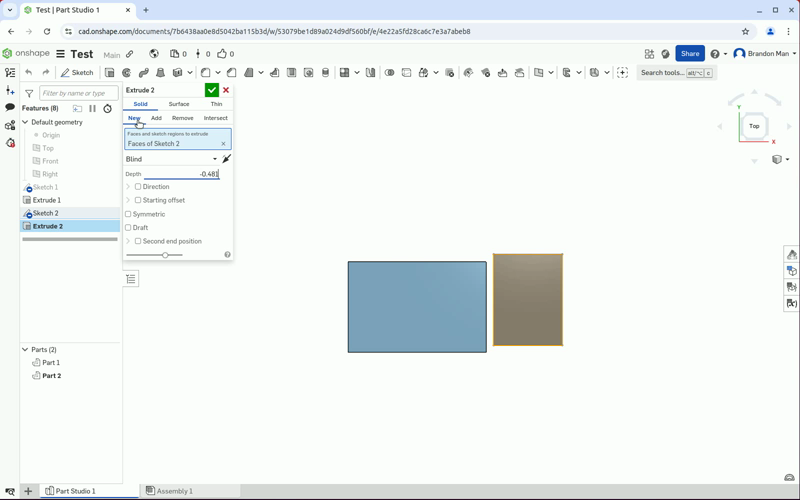
key(enter)
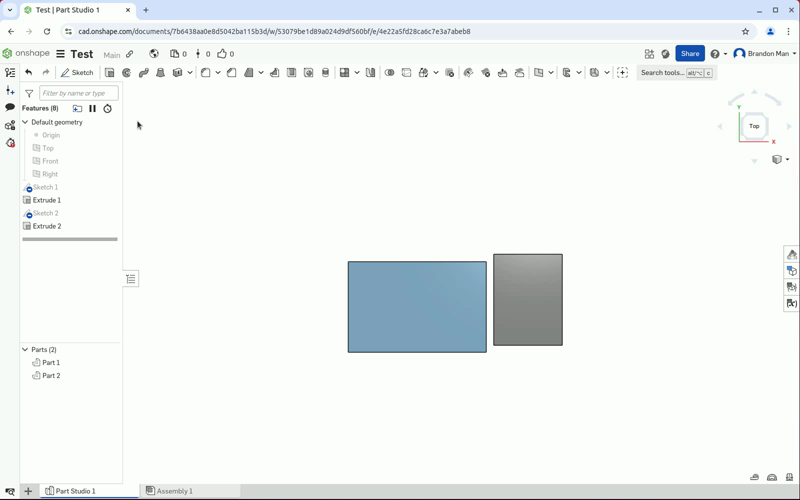
key(shift+h)
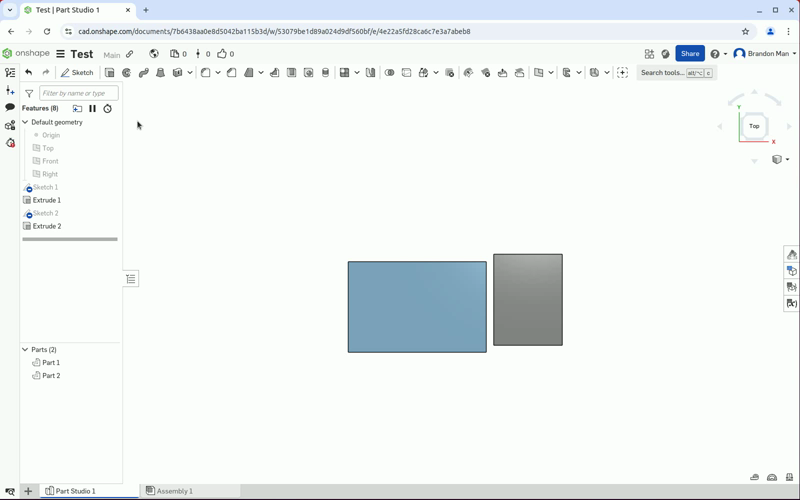
key(shift+h)
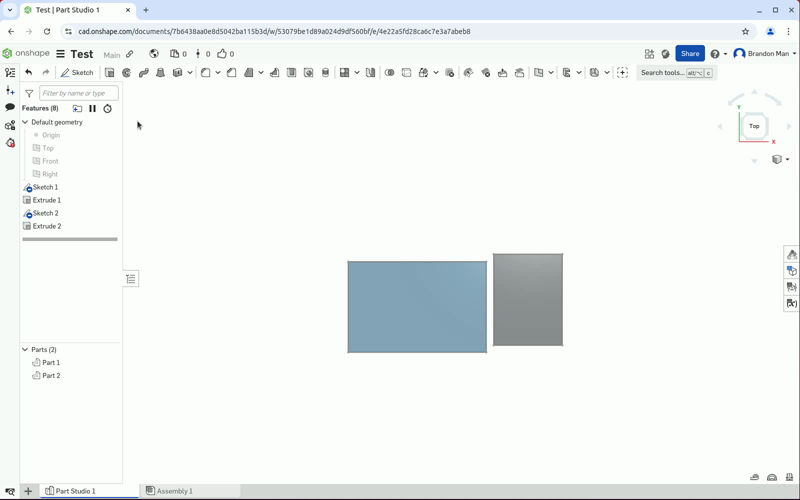
key(shift+7)
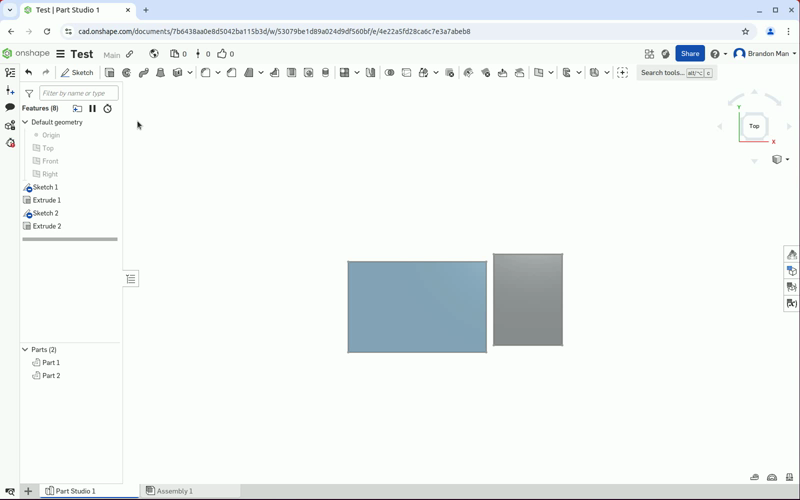
key(up, 3)
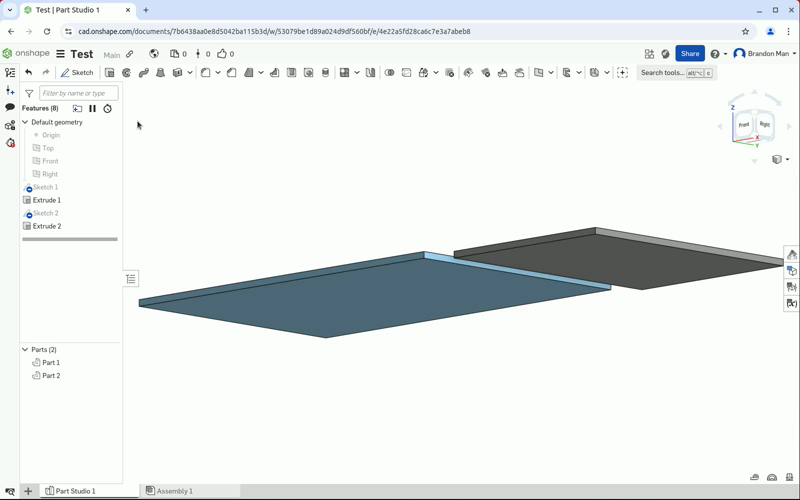
key(left, 3)
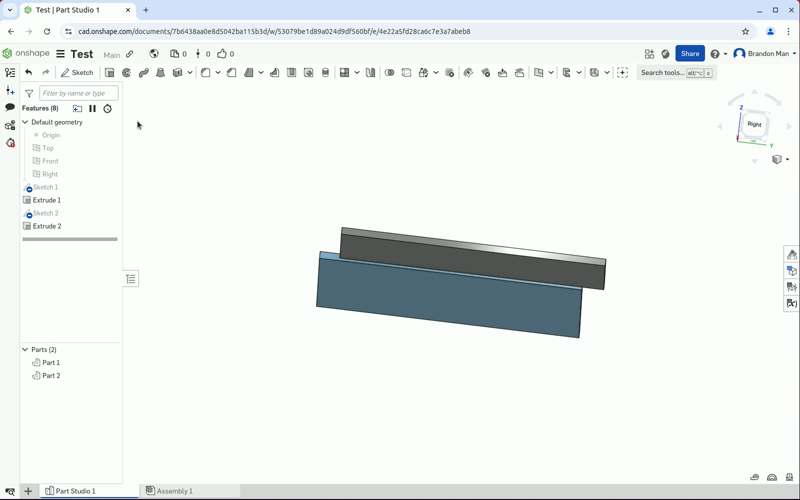
key(right, 3)
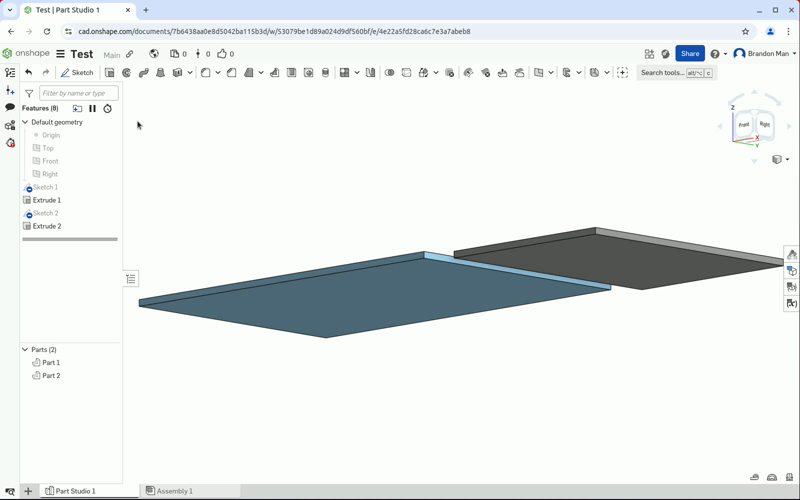
key(down, 3)
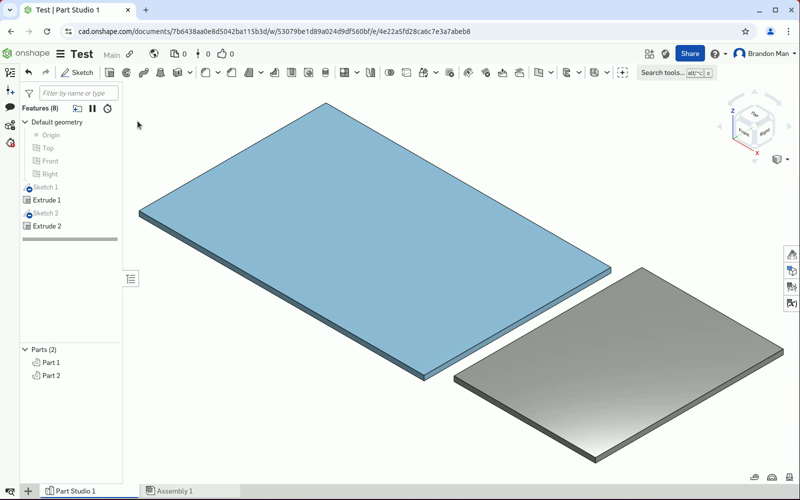
mouse_move(73, 189)
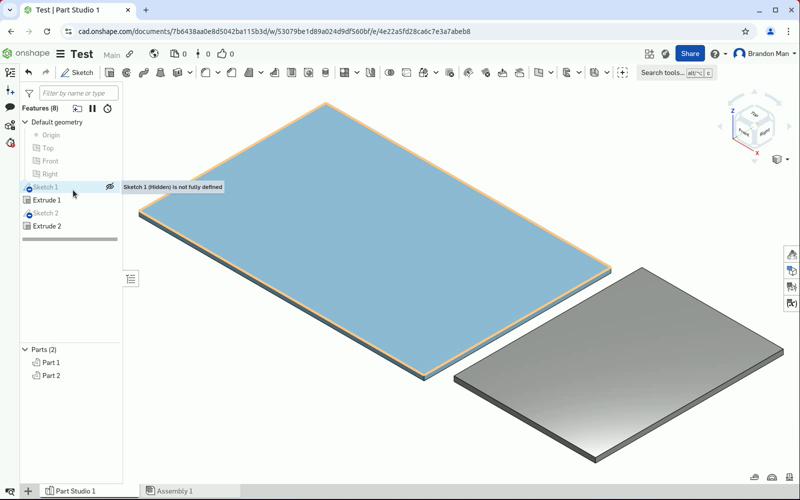
click(73, 189)